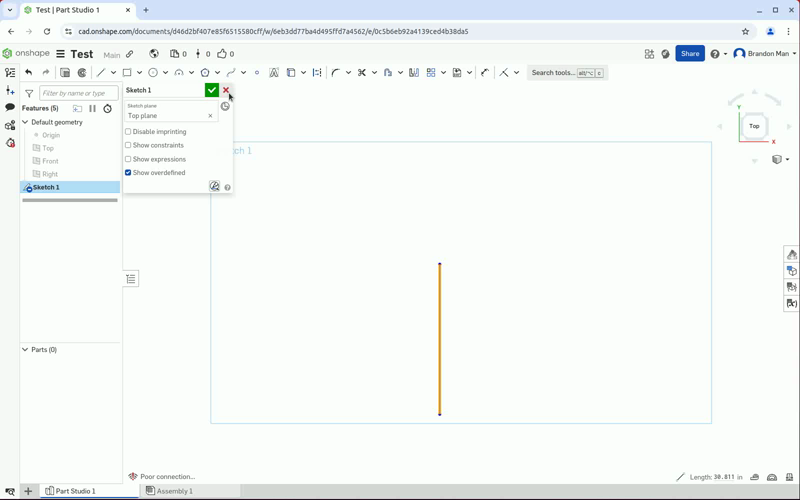
key(shift+h)
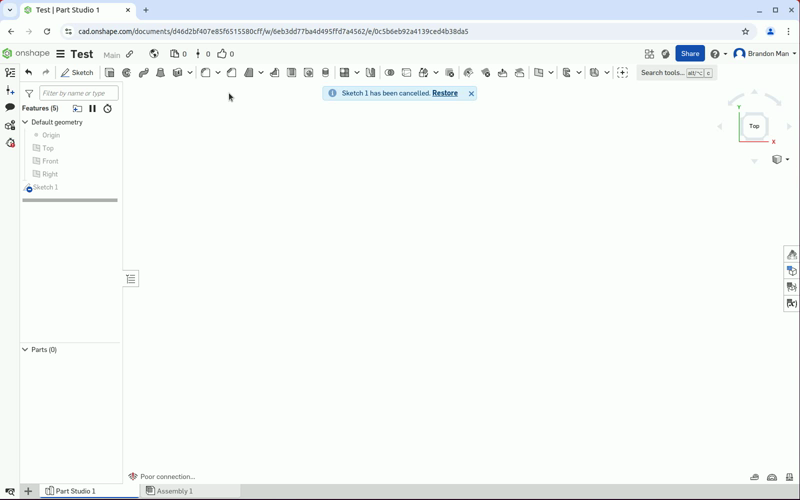
mouse_move(73, 352)
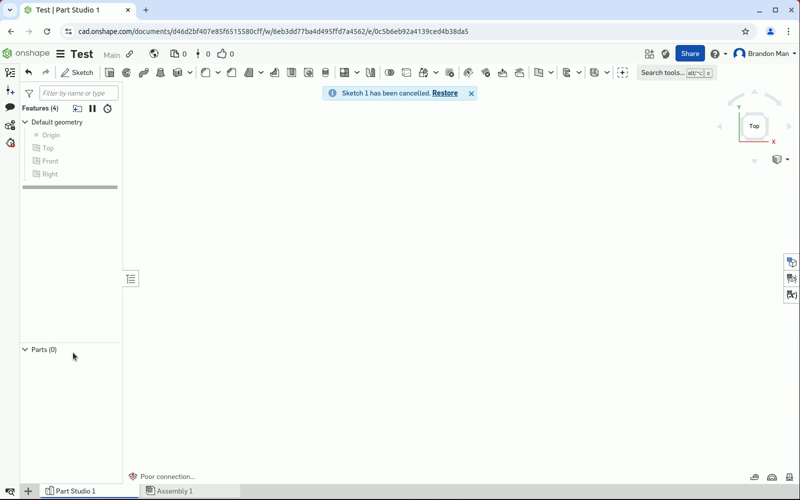
key(y)
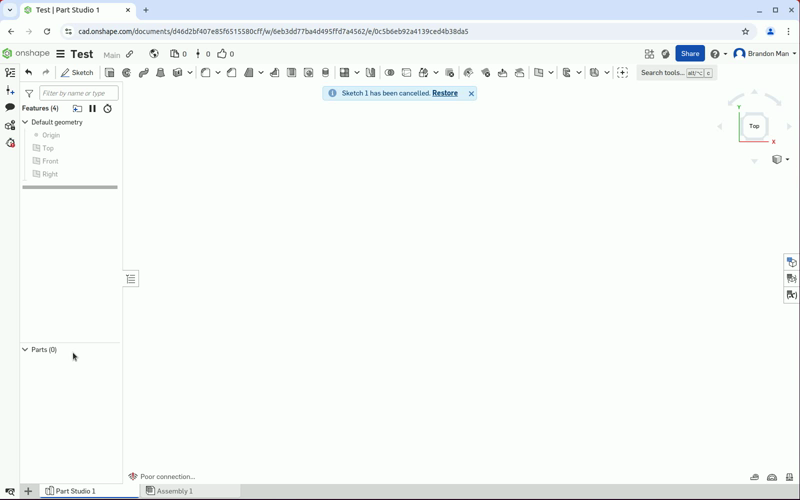
key(shift+p)
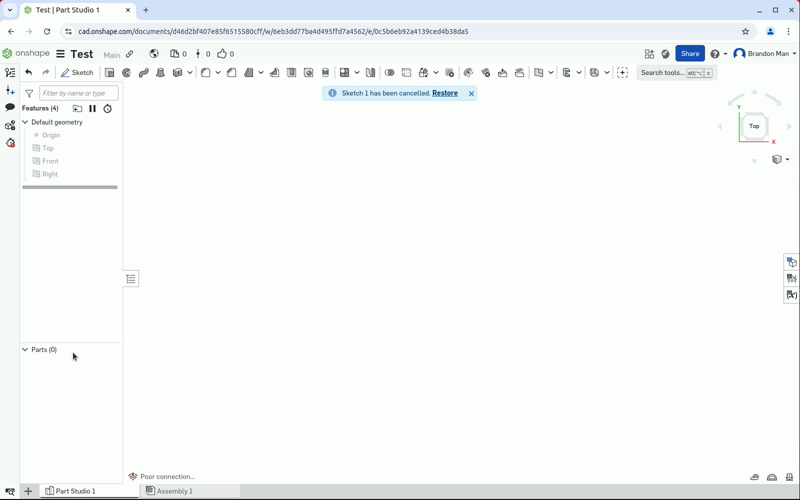
key(space)
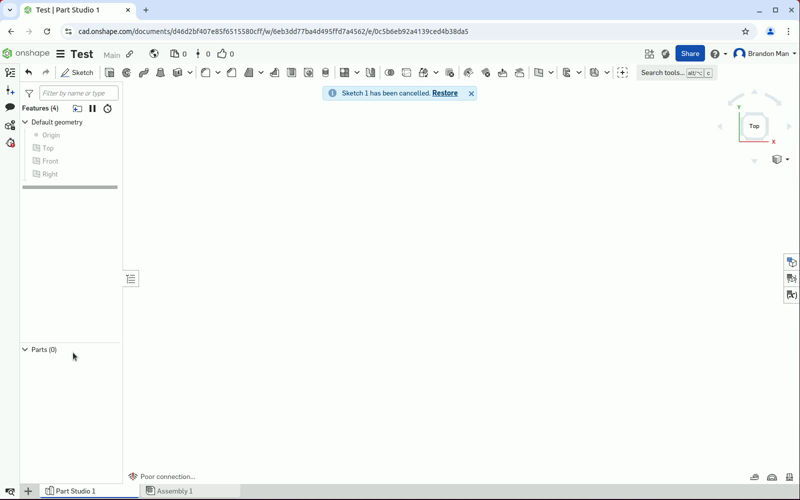
key_down(shift)
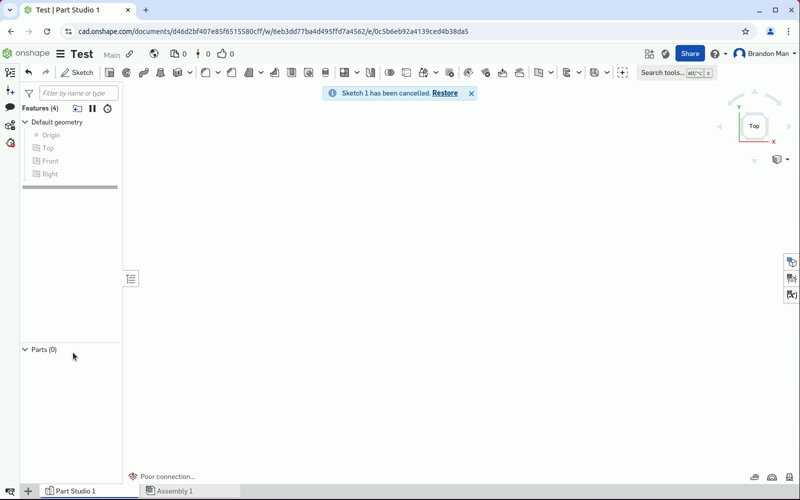
key(up)
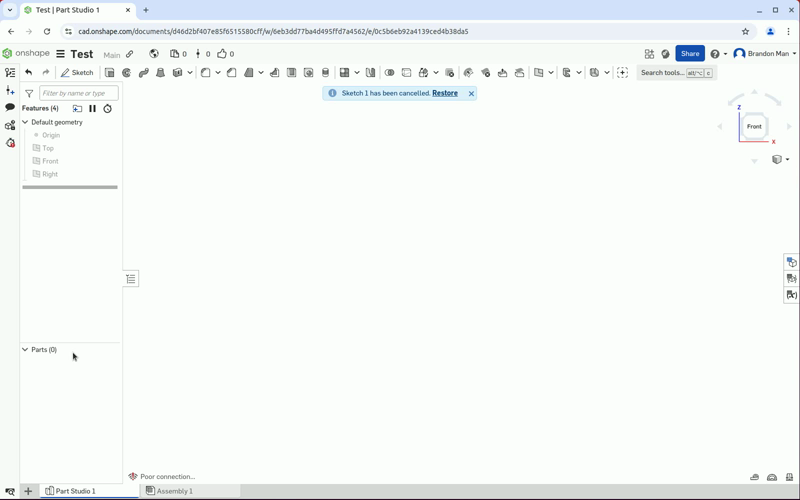
key_up(shift)
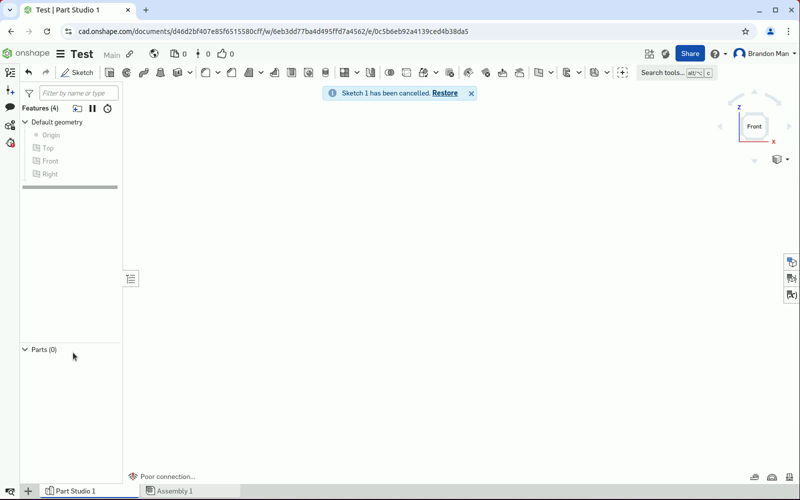
mouse_move(73, 352)
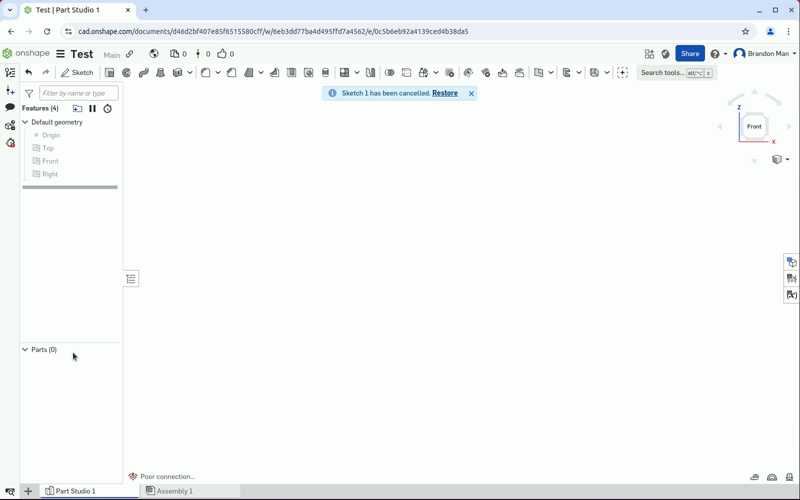
key(shift+y)
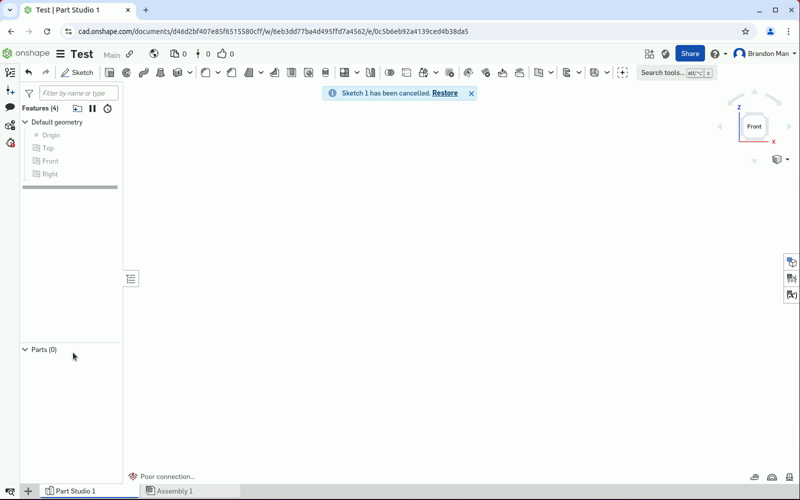
key(shift+s)
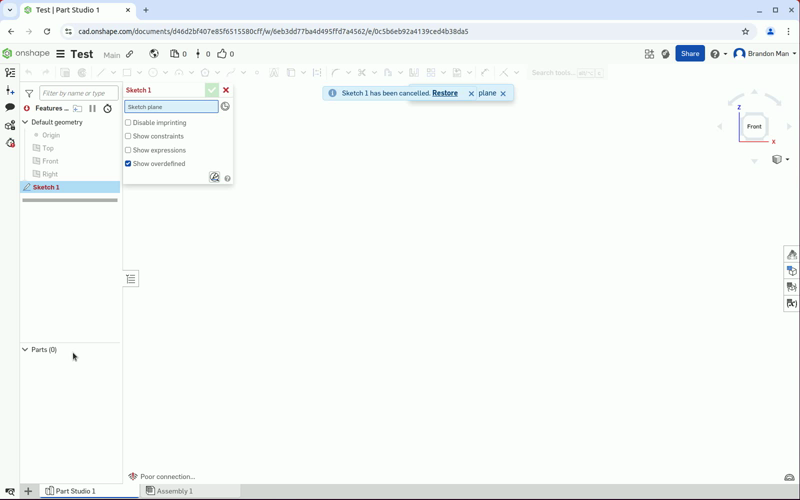
mouse_move(73, 163)
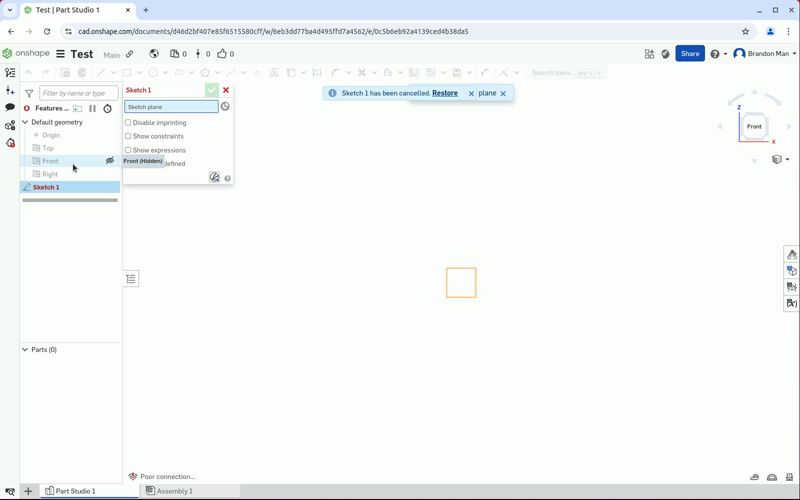
click(73, 163)
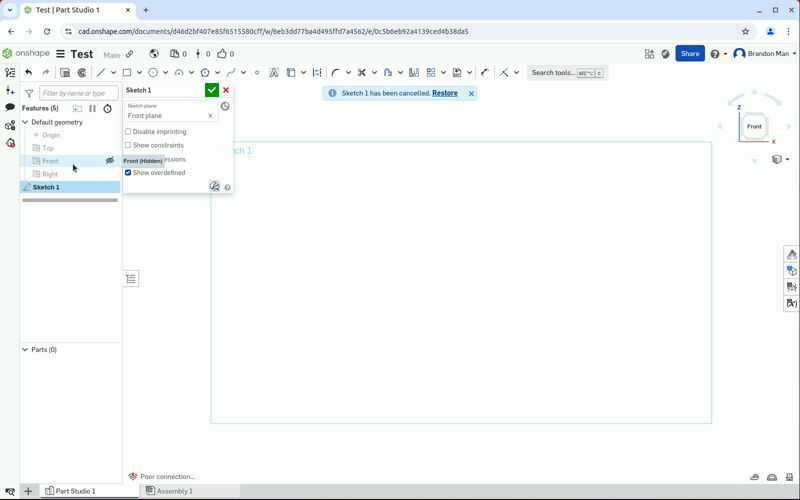
mouse_move(73, 352)
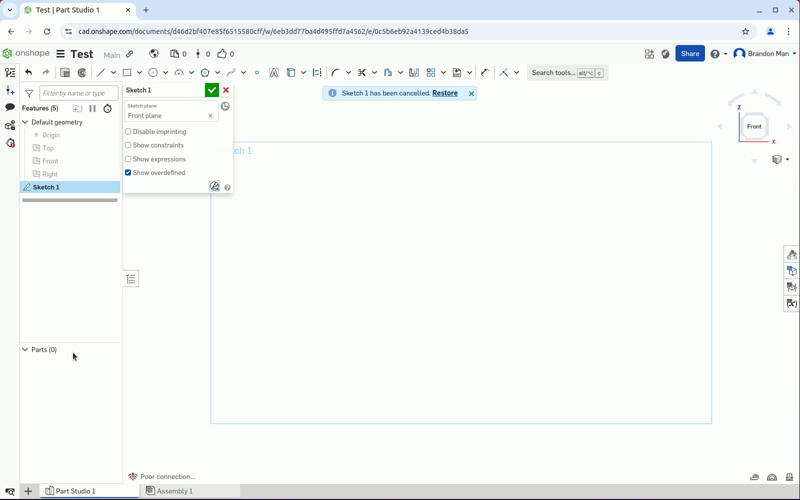
key(y)
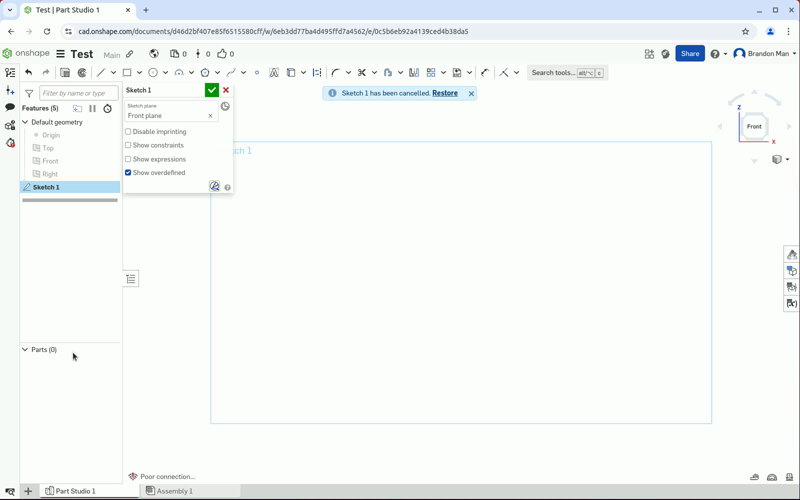
key(a)
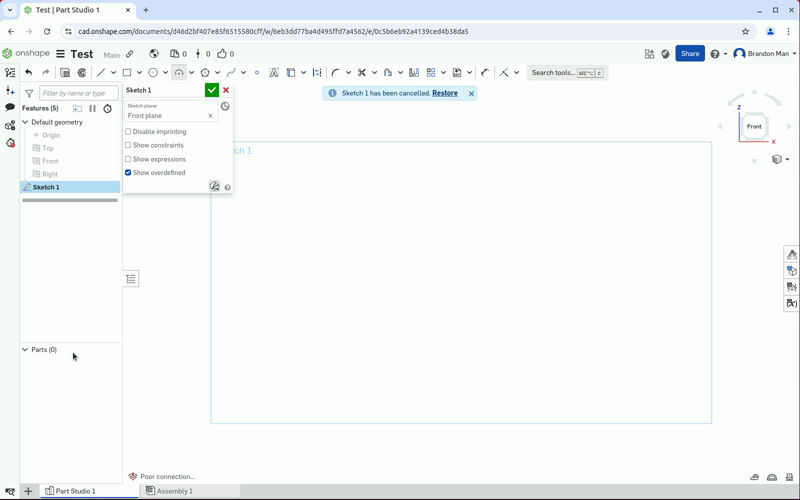
key_down(shift)
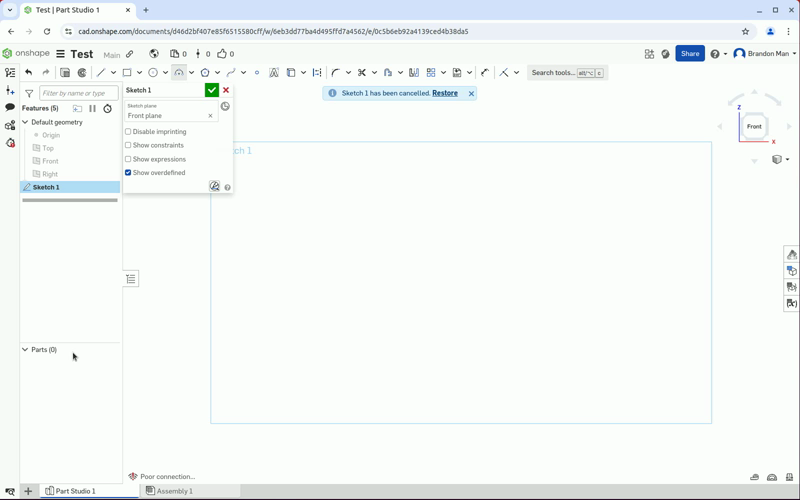
mouse_move(445, 355)
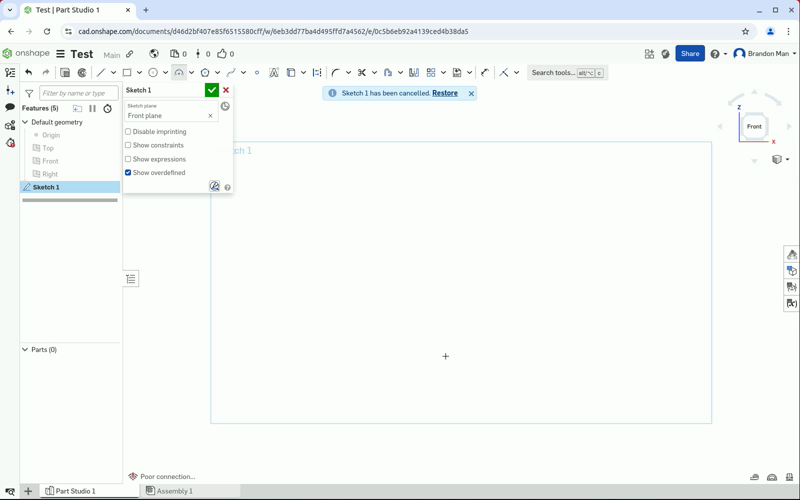
click(445, 355)
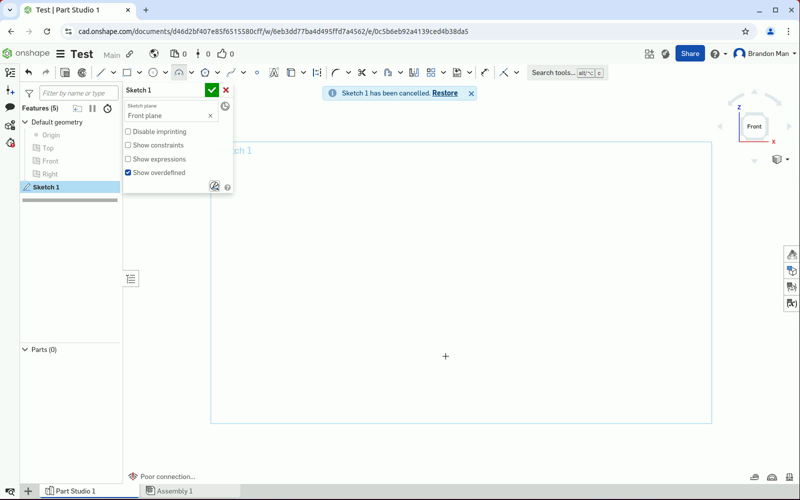
key_up(shift)
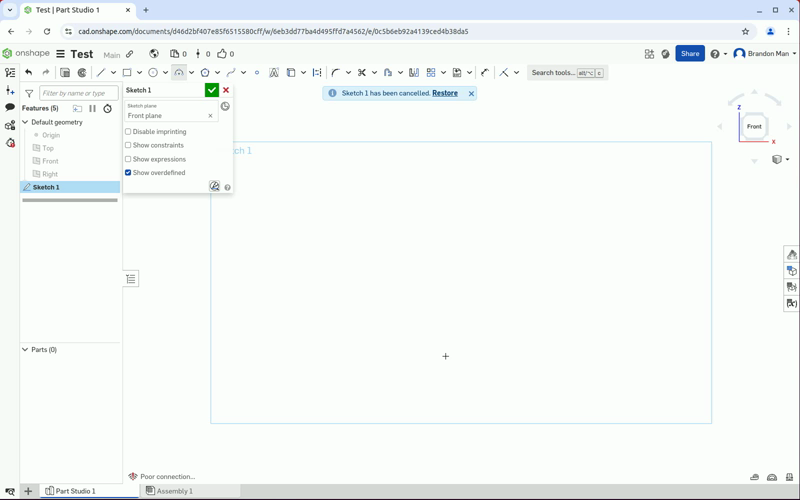
key_down(shift)
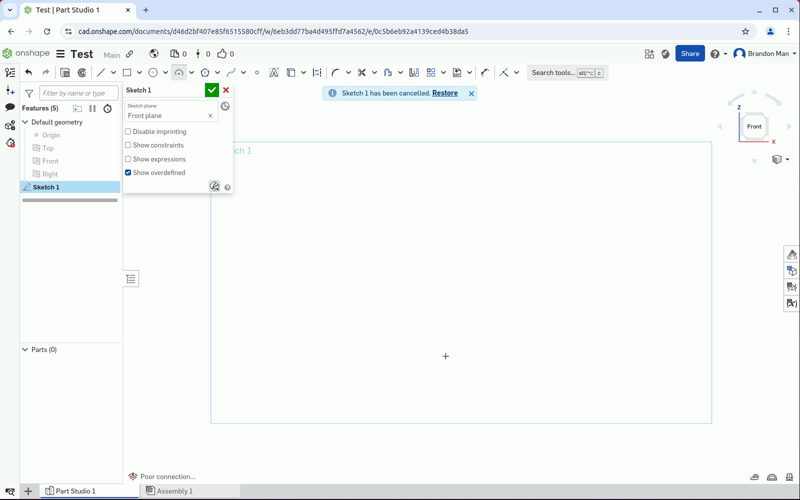
mouse_move(476, 355)
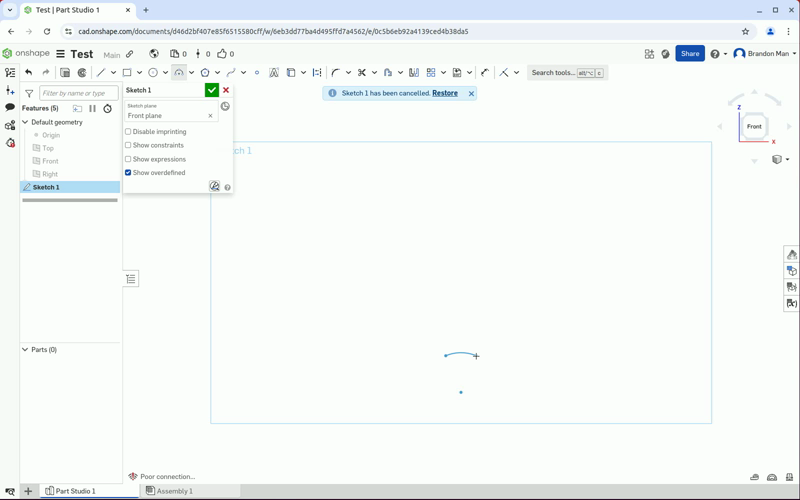
click(476, 355)
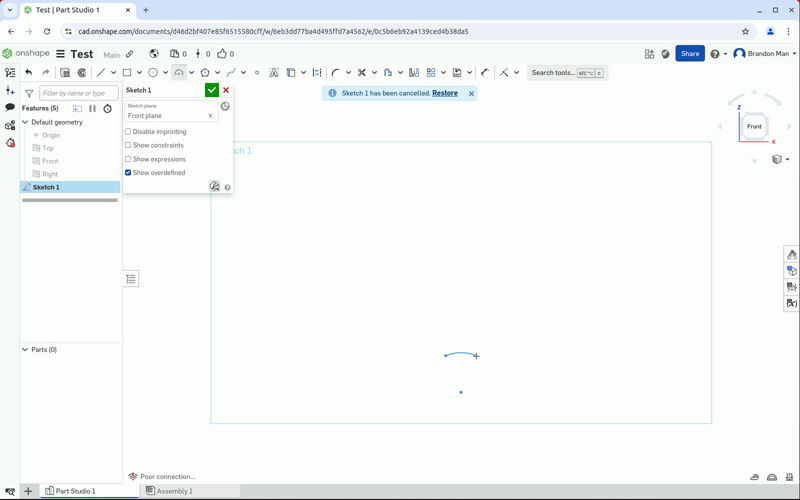
mouse_move(460, 208)
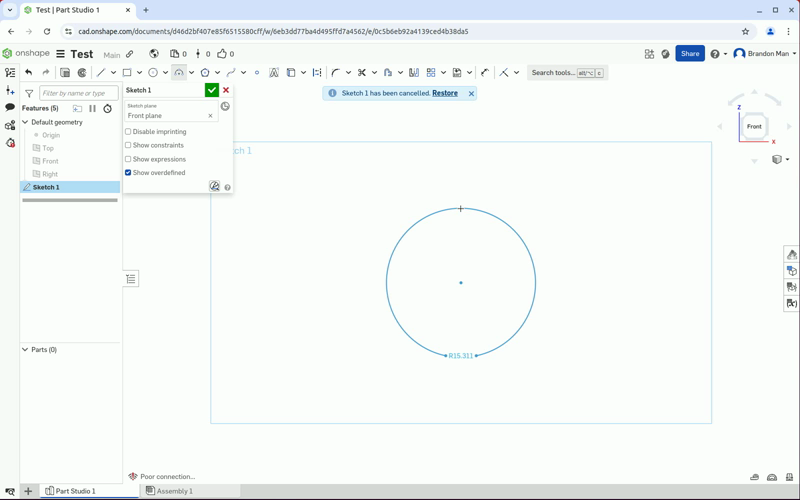
click(460, 208)
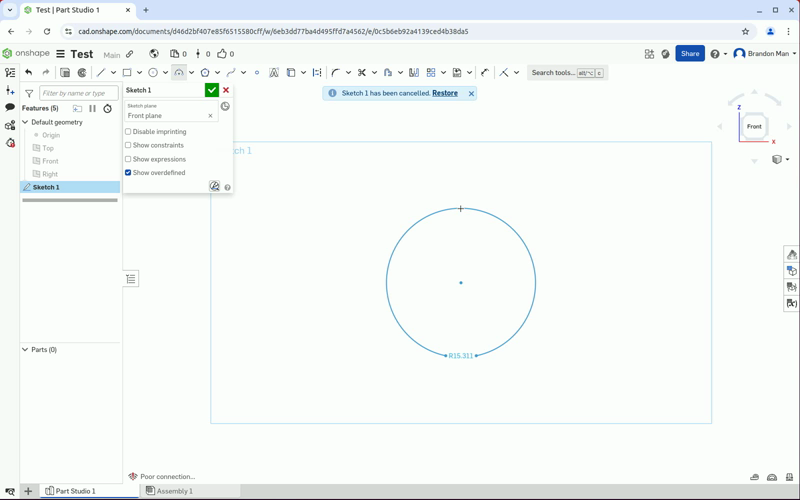
key_up(shift)
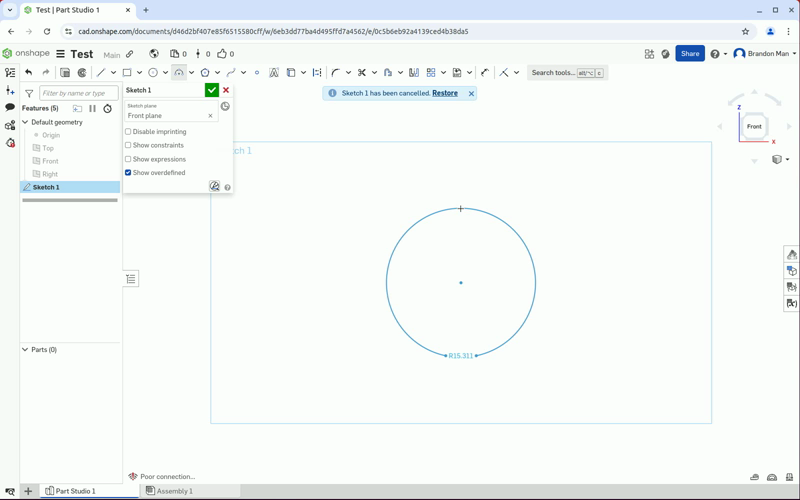
key(esc)
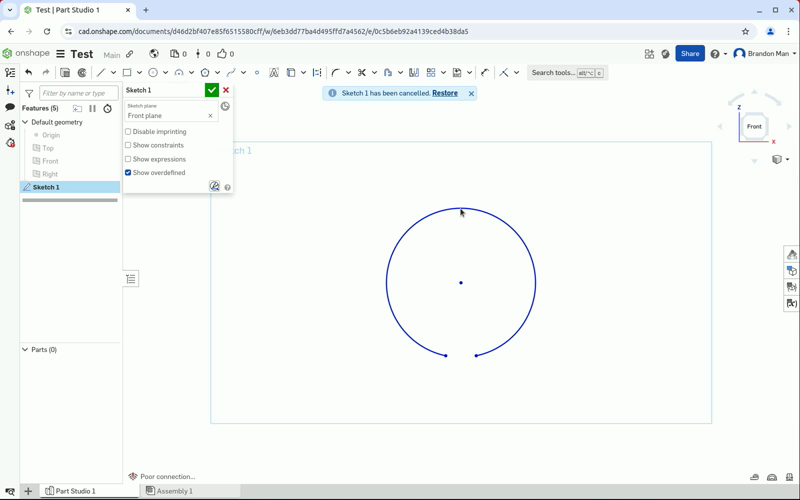
key(l)
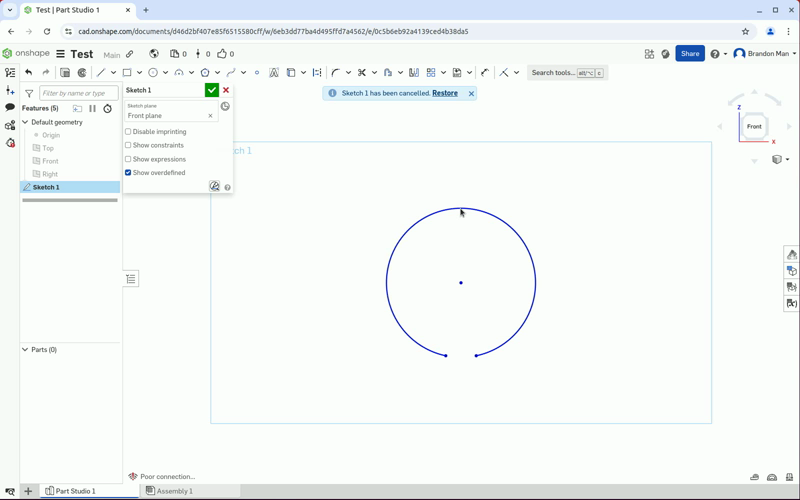
mouse_move(476, 355)
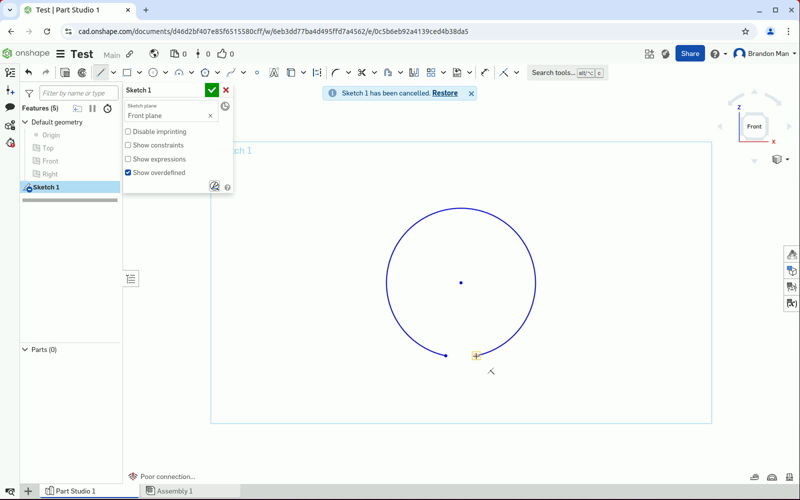
click(476, 355)
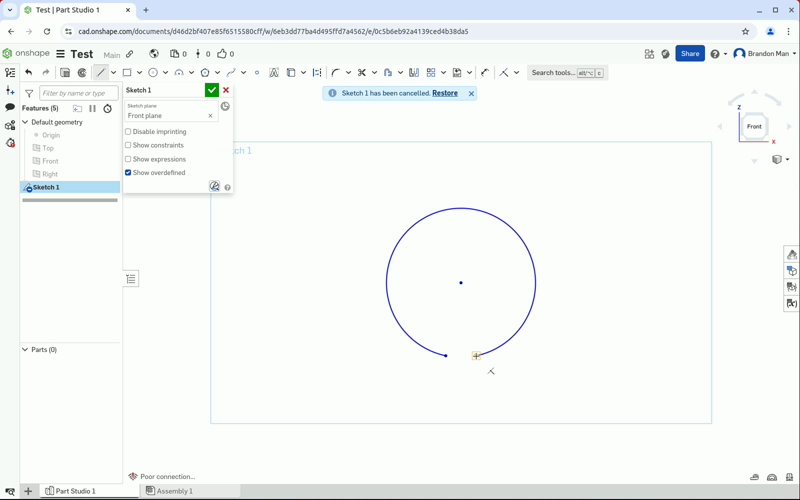
key_down(shift)
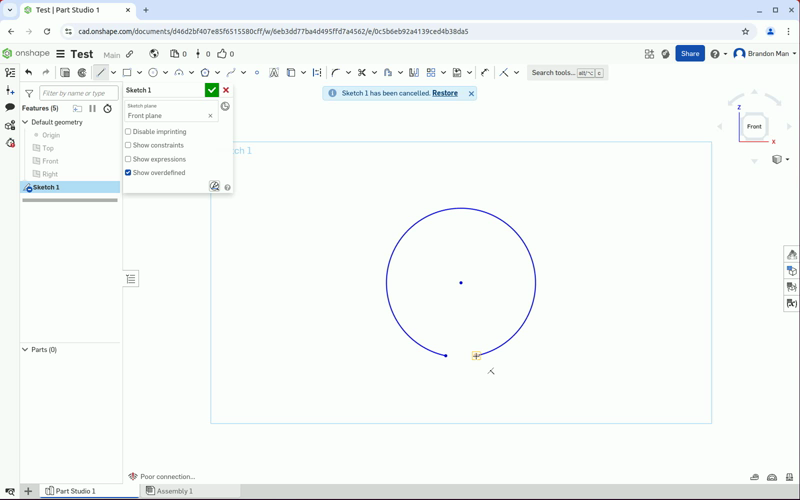
mouse_move(506, 355)
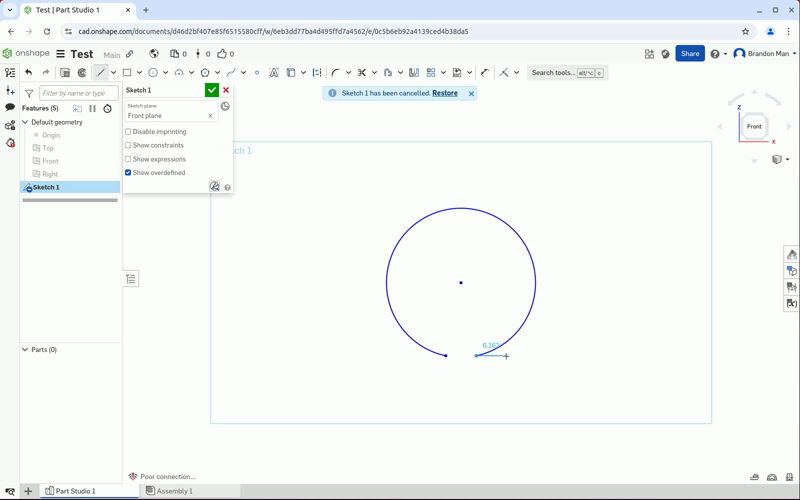
mouse_move(476, 347)
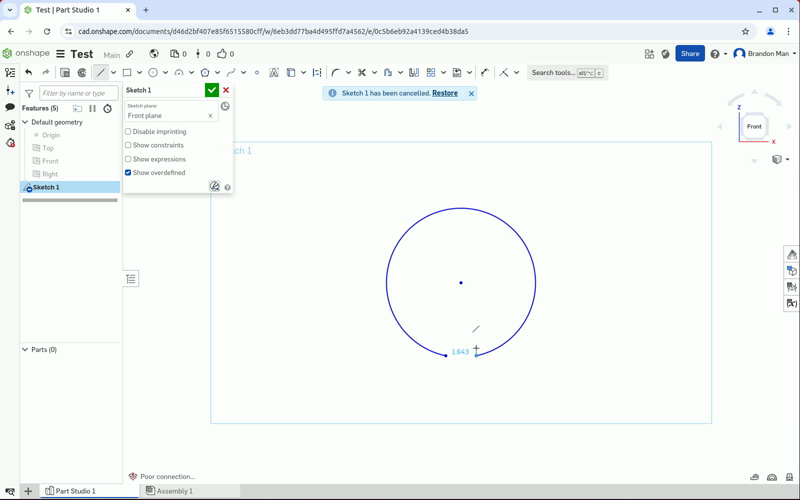
click(476, 347)
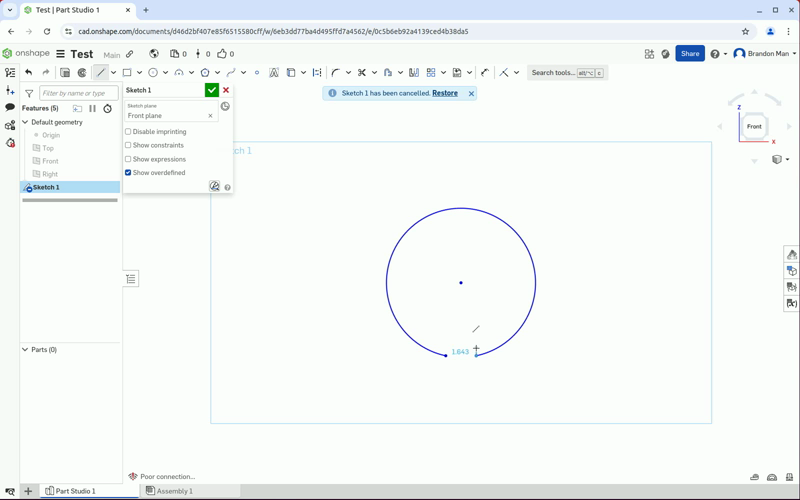
key_up(shift)
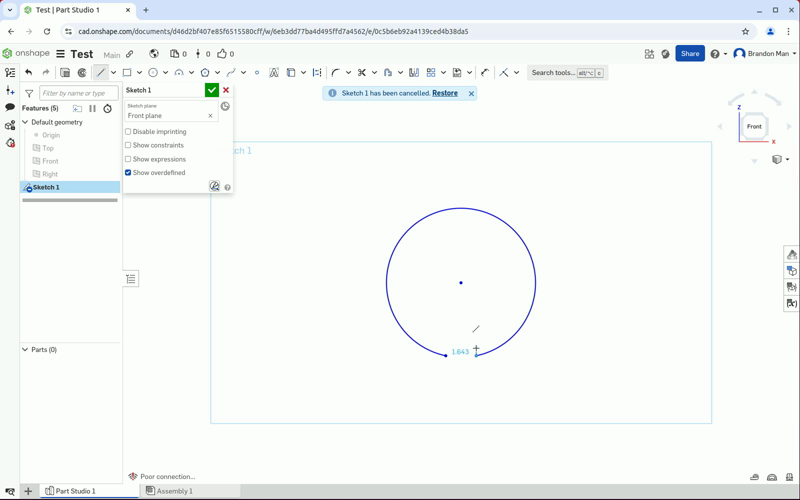
key_down(shift)
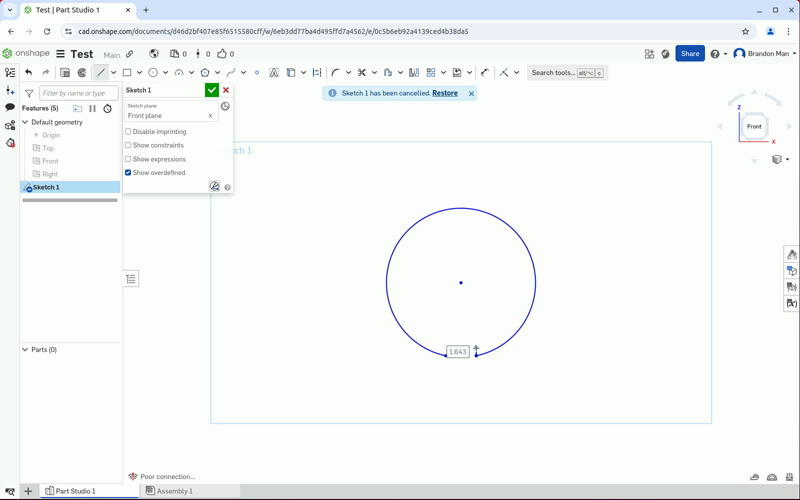
mouse_move(506, 347)
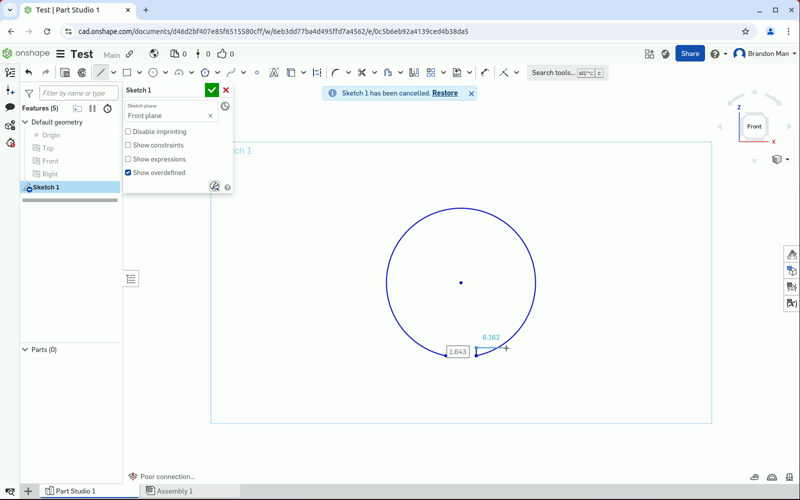
mouse_move(445, 347)
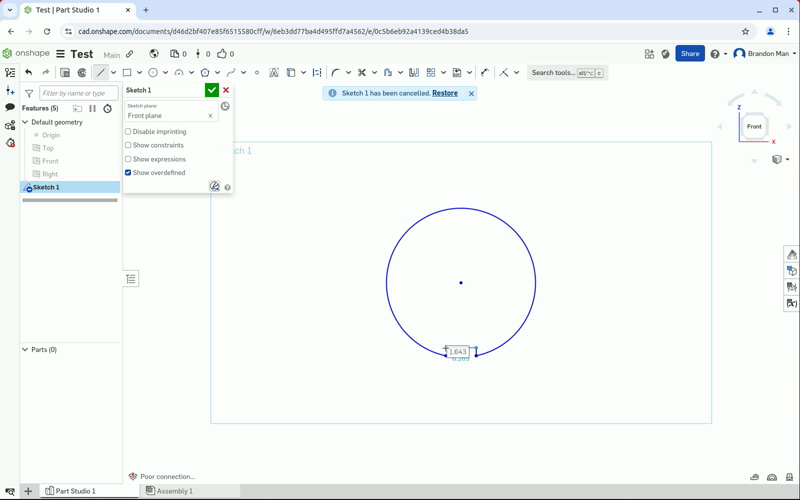
click(445, 347)
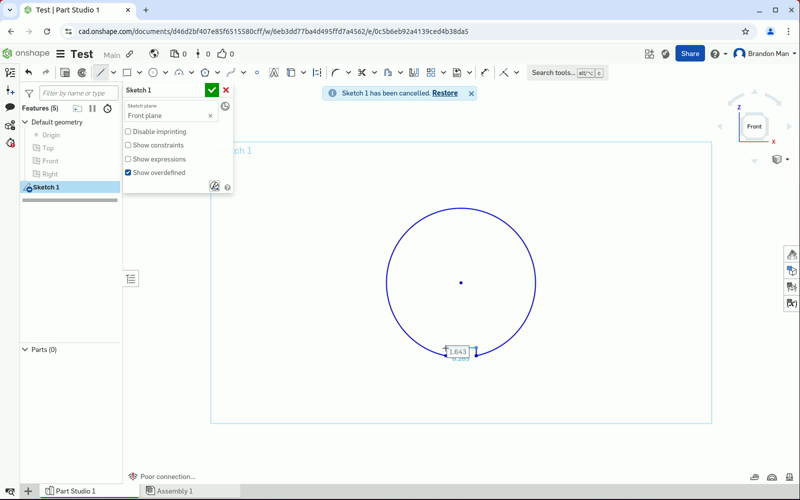
key_up(shift)
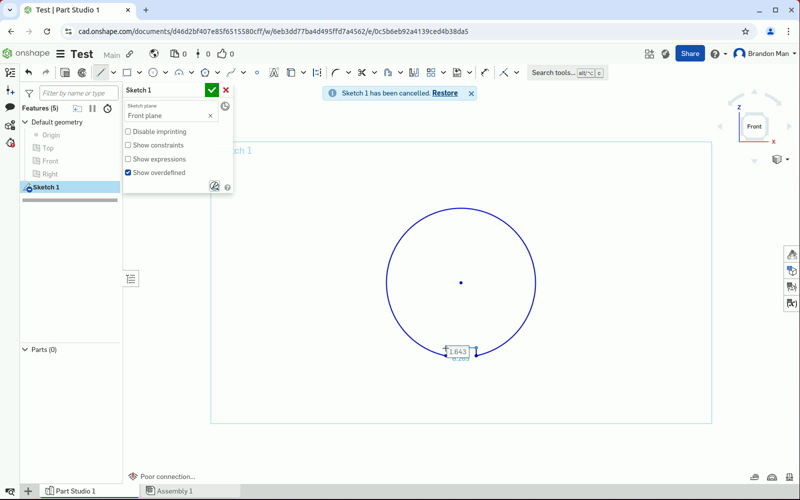
mouse_move(475, 347)
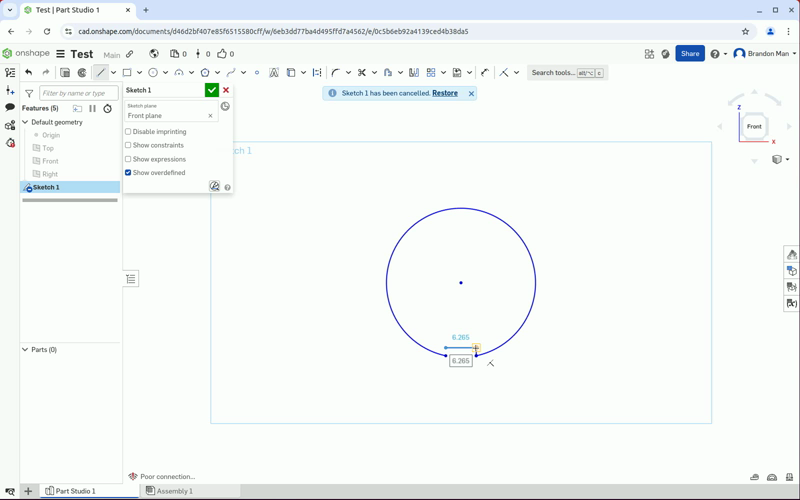
key_down(shift)
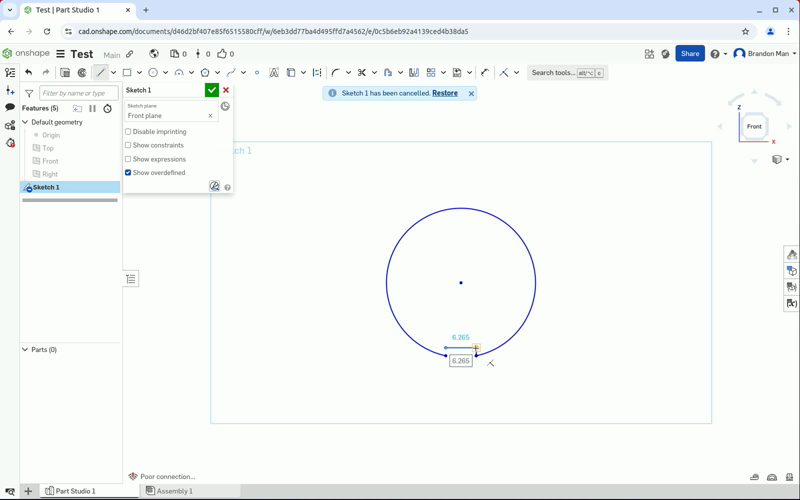
mouse_move(445, 355)
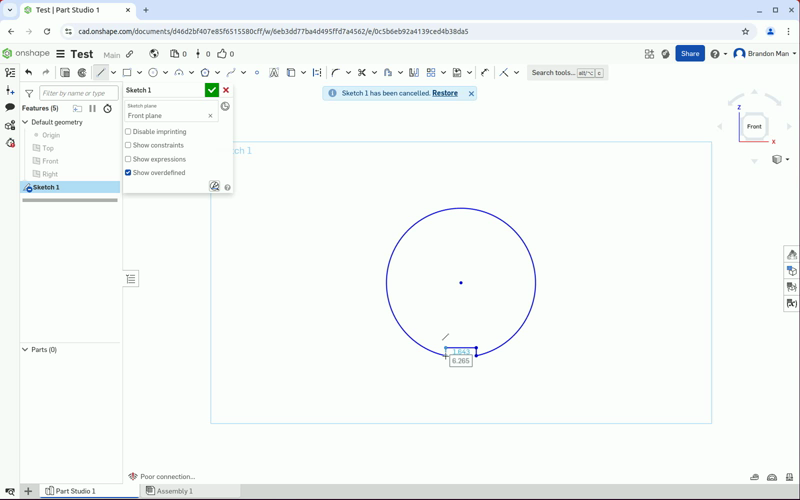
key_up(shift)
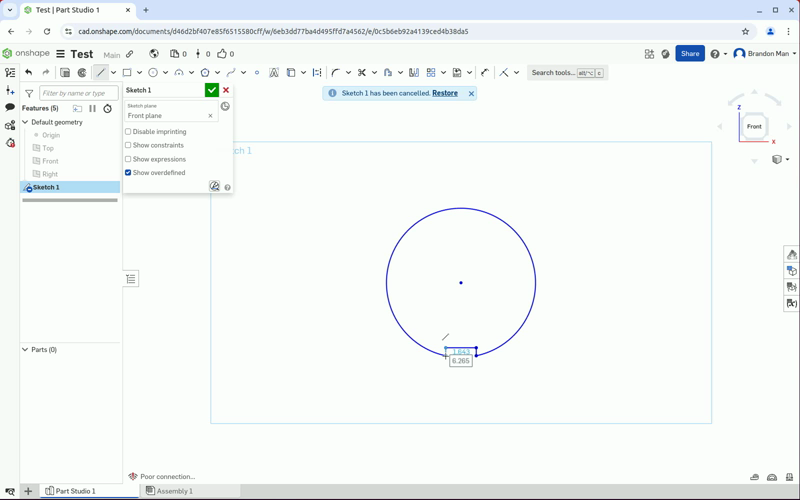
click(445, 355)
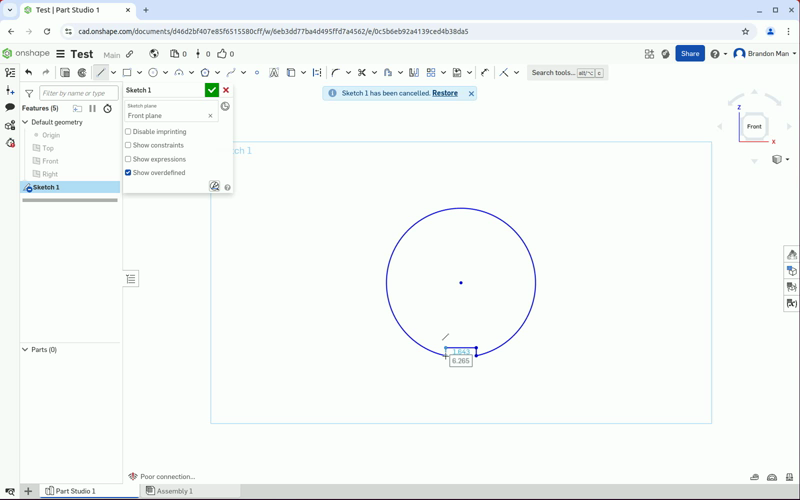
key(esc)
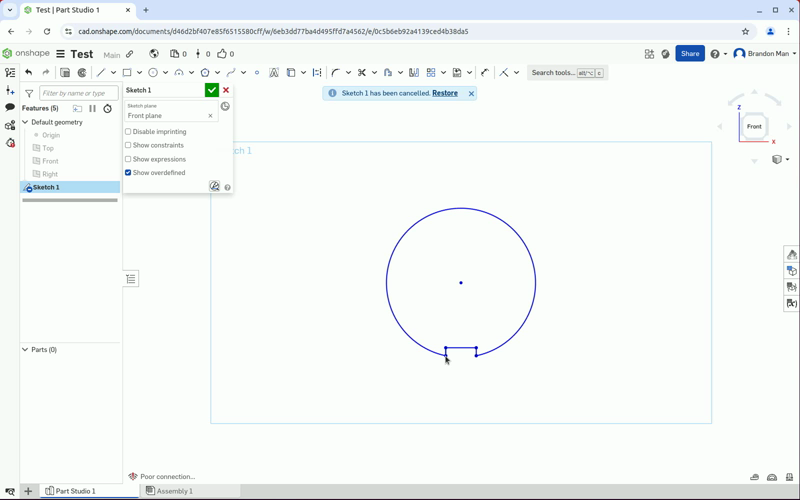
mouse_move(462, 314)
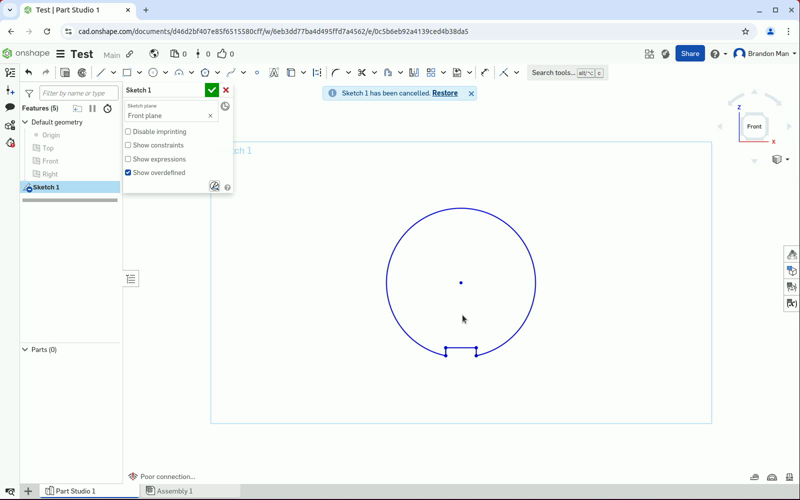
click(462, 314)
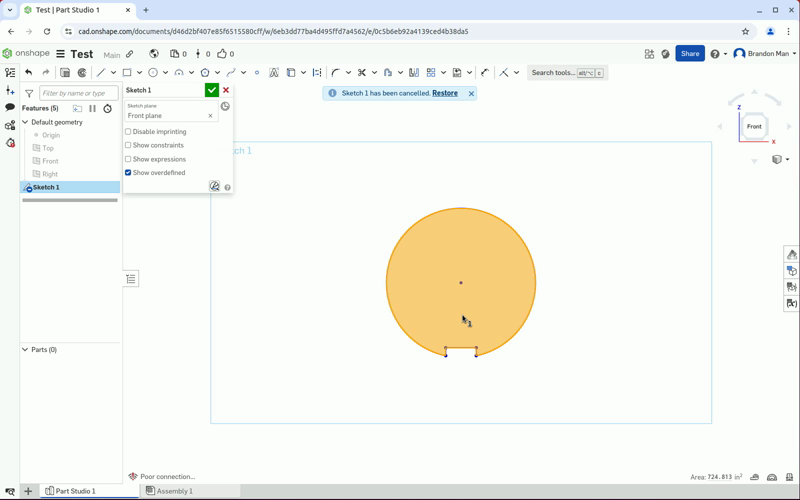
mouse_move(73, 352)
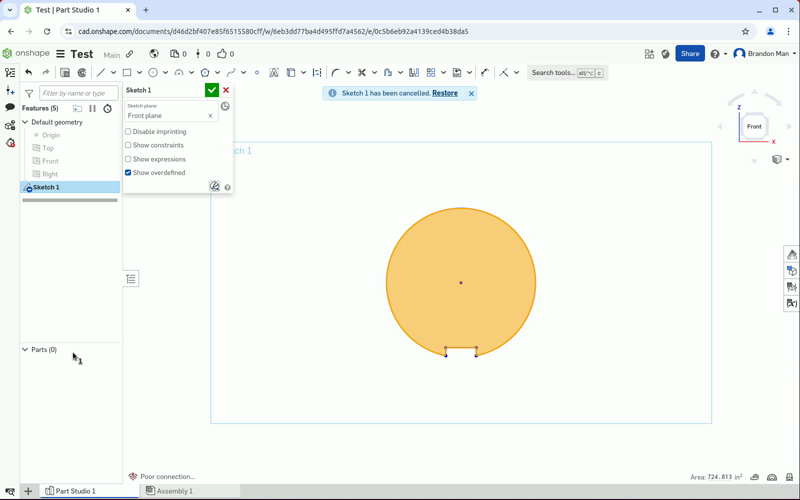
key(shift+y)
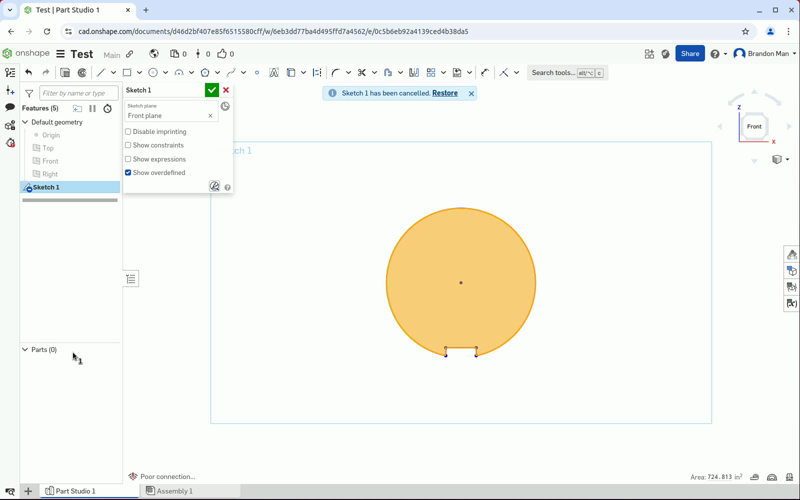
key(shift+e)
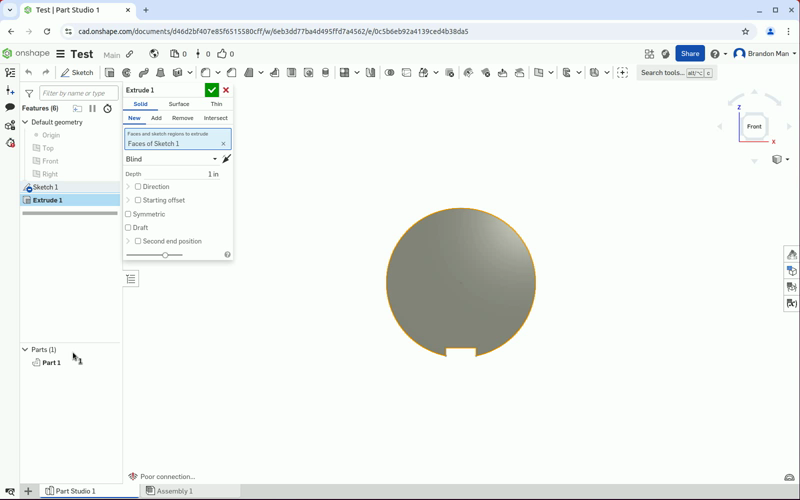
mouse_move(143, 106)
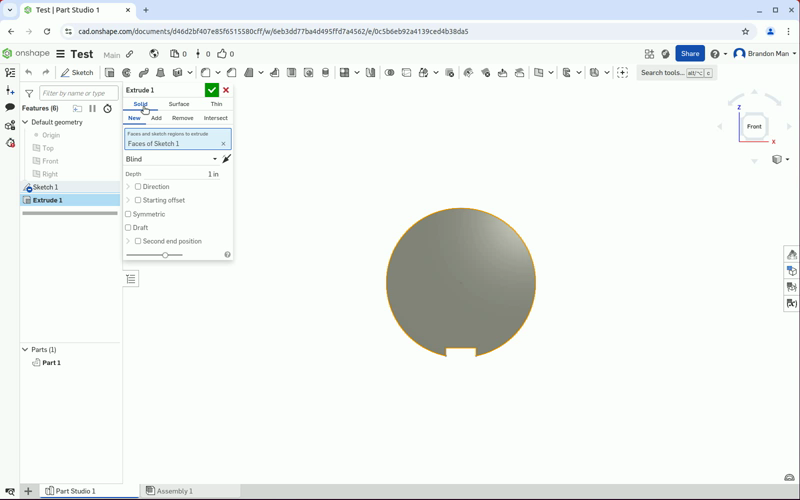
click(143, 106)
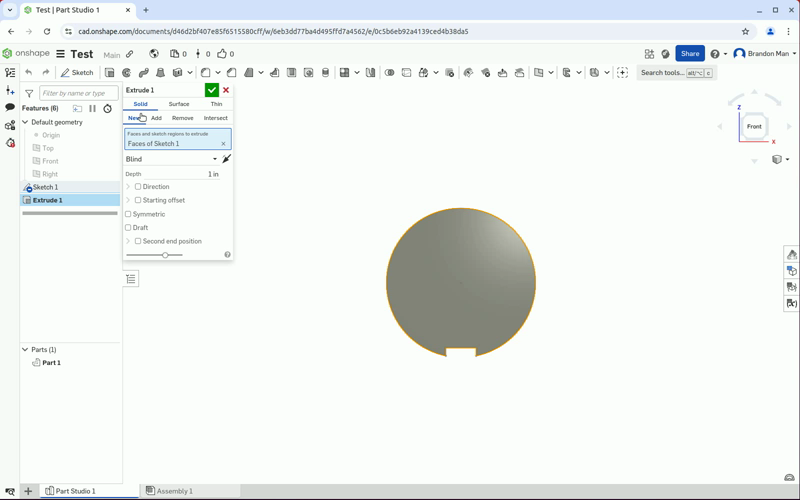
mouse_move(137, 120)
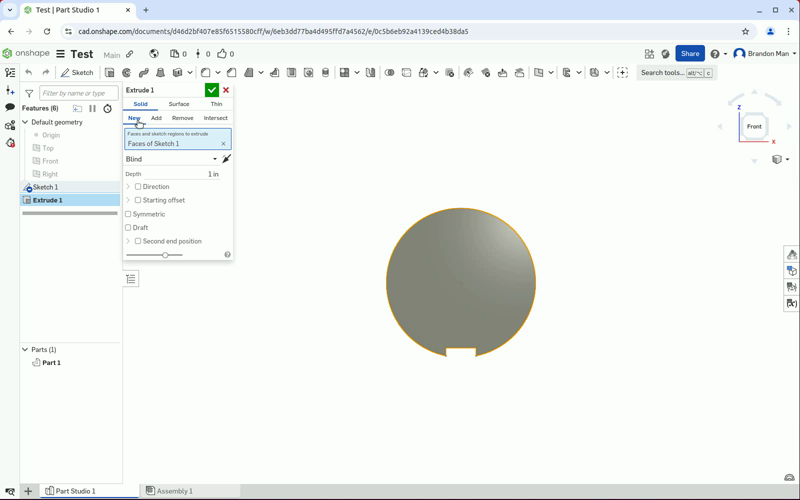
click(137, 120)
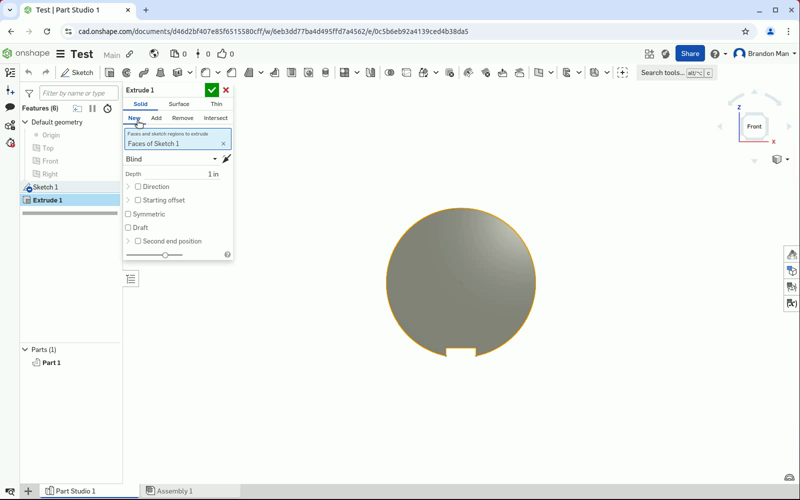
key(tab, 4)
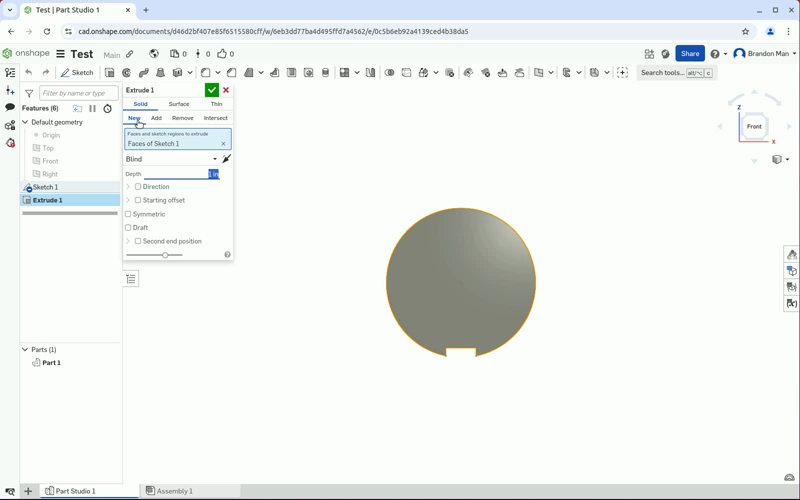
text(23.108)
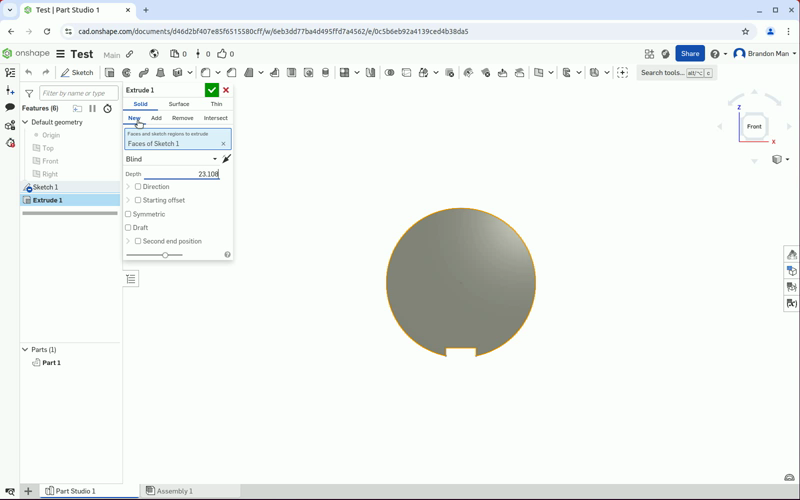
key(enter)
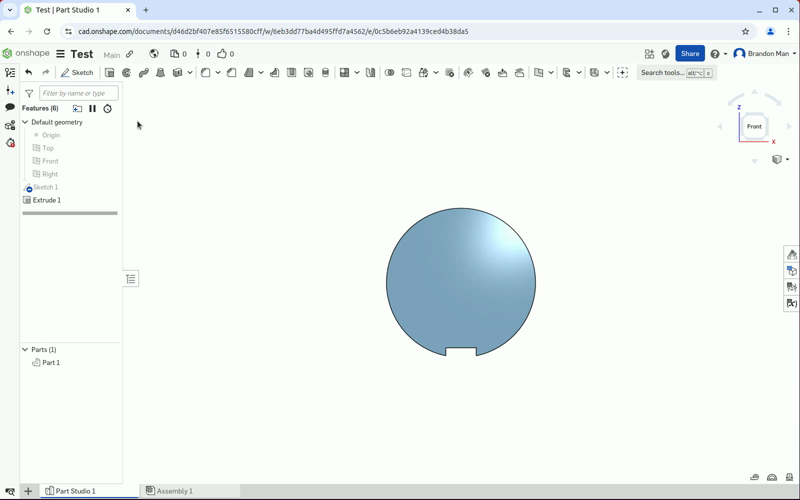
key(shift+h)
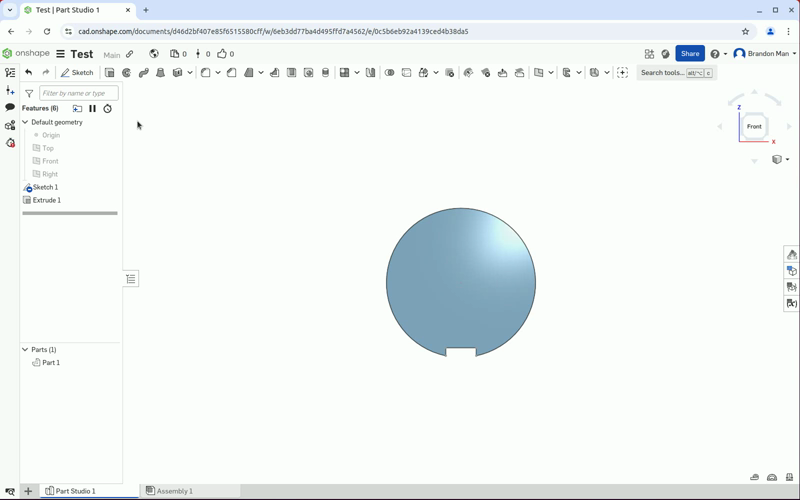
key(shift+h)
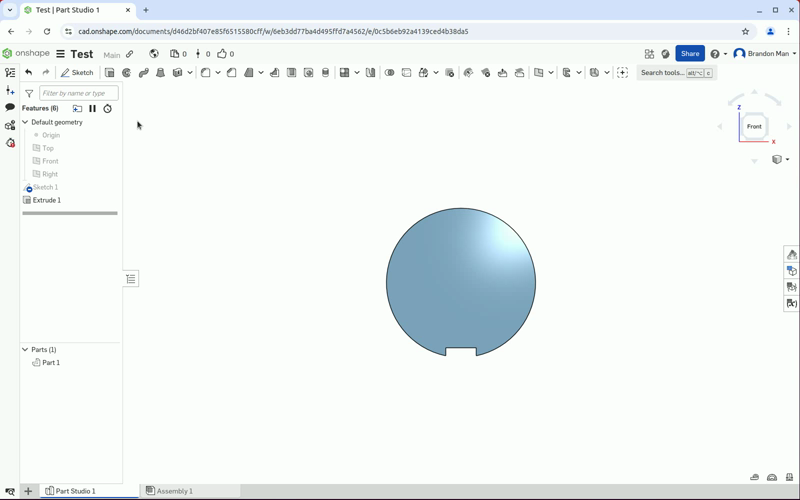
mouse_move(73, 189)
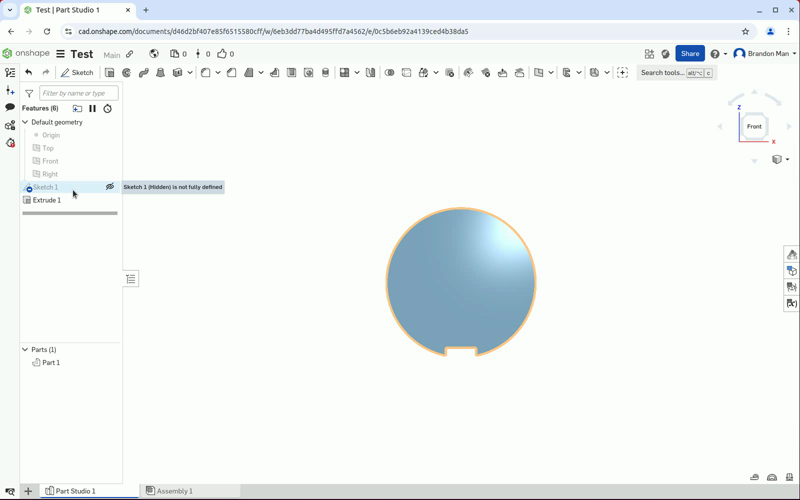
click(73, 189)
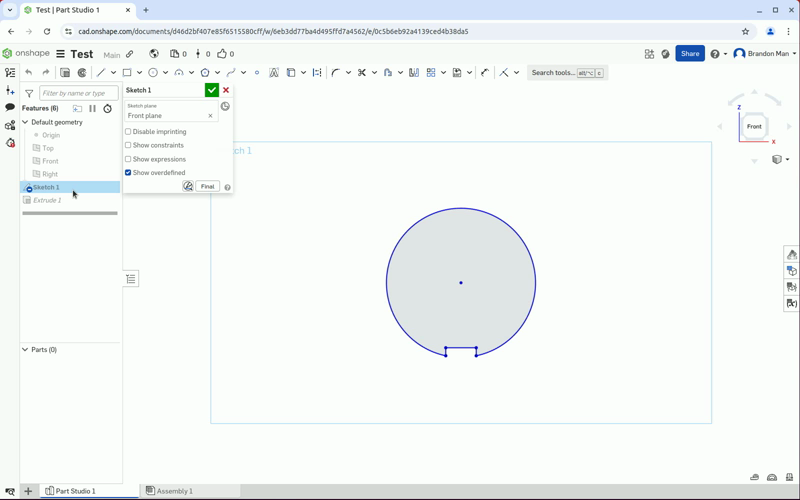
mouse_move(229, 92)
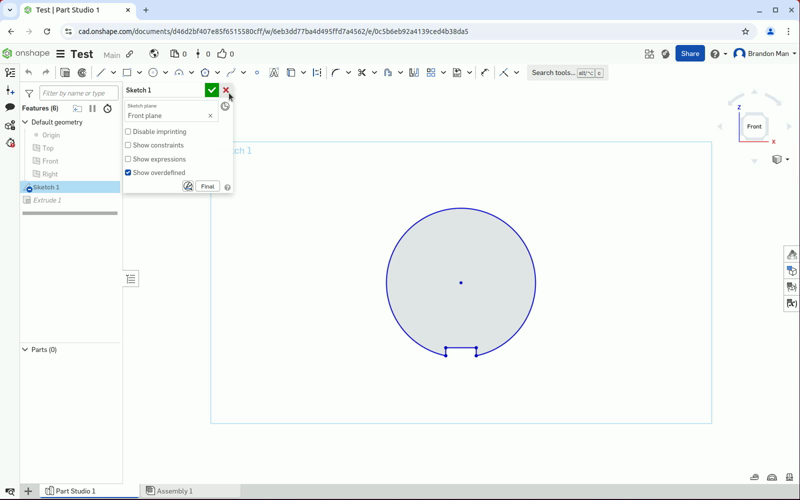
click(229, 92)
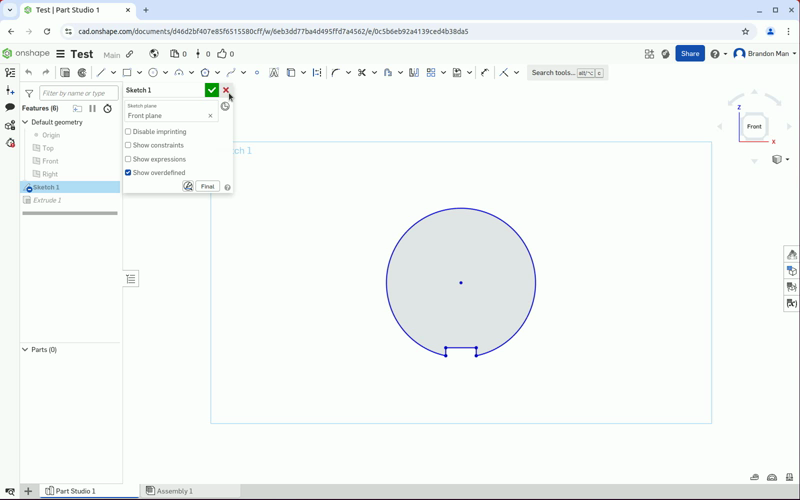
key(shift+s)
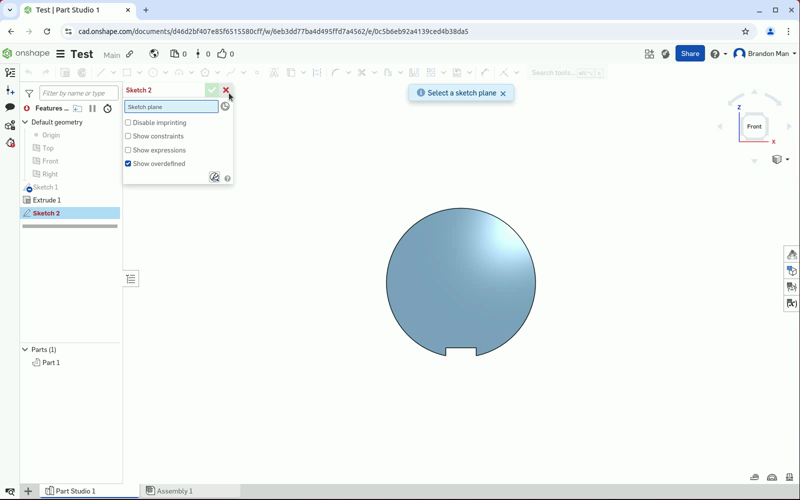
mouse_move(73, 163)
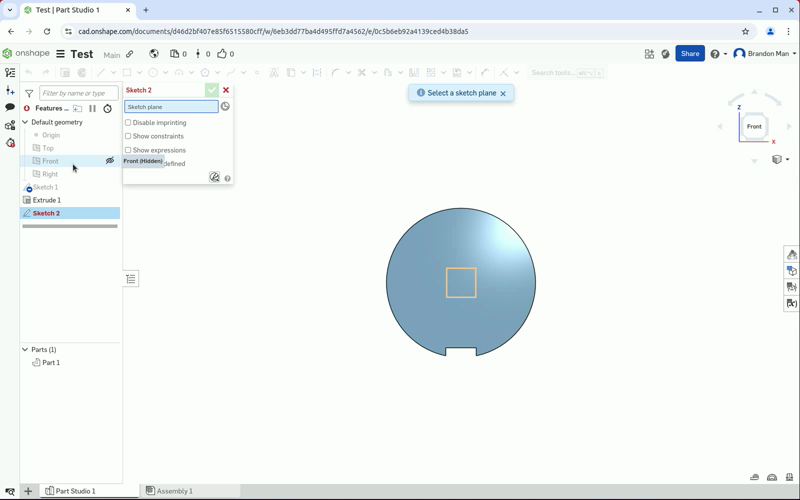
click(73, 163)
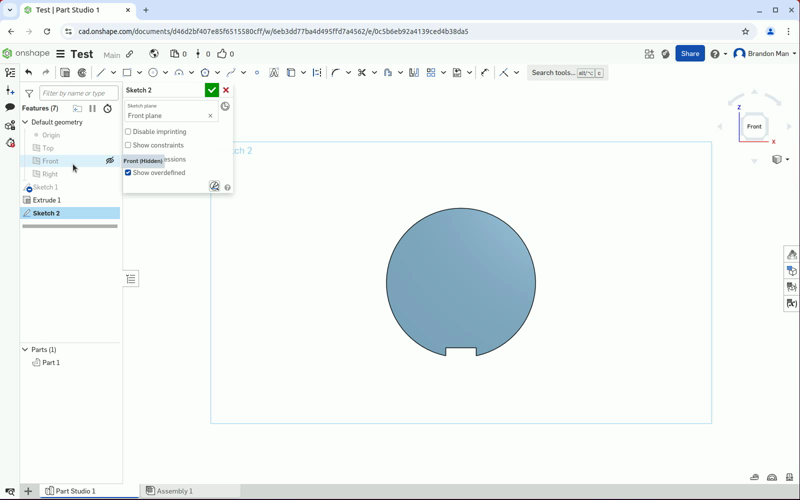
mouse_move(73, 352)
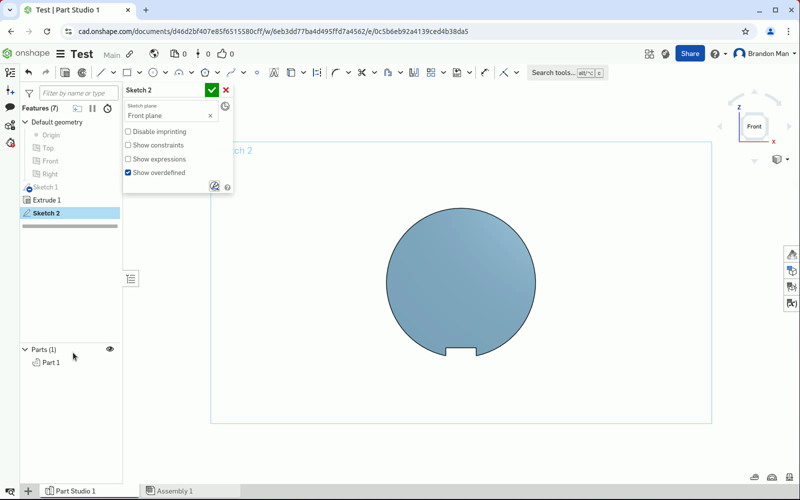
key(y)
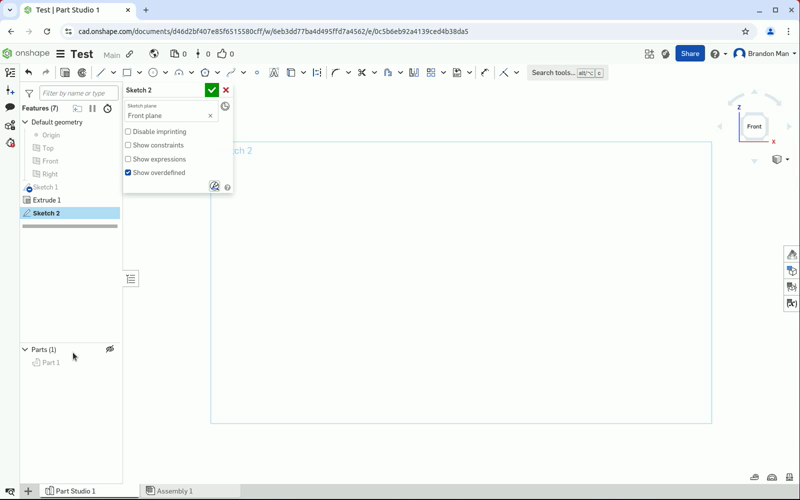
key(a)
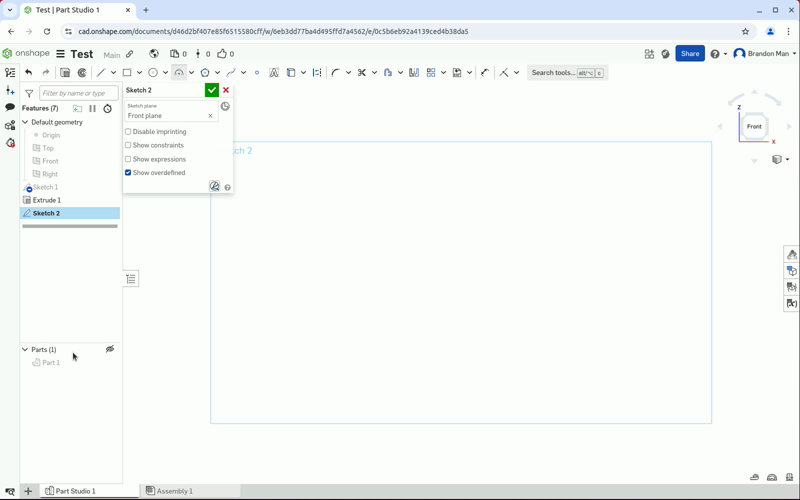
key_down(shift)
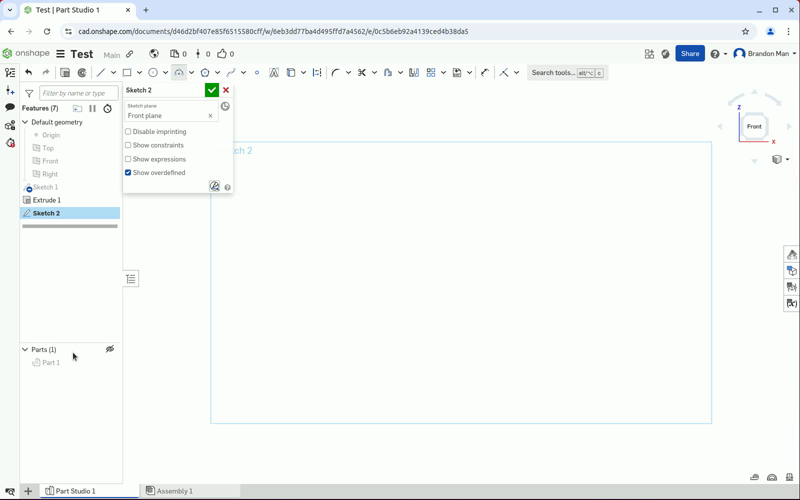
mouse_move(445, 355)
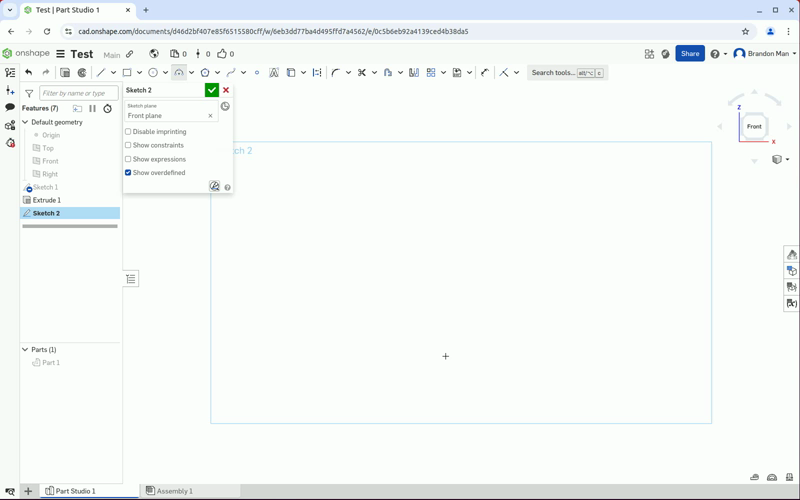
click(445, 355)
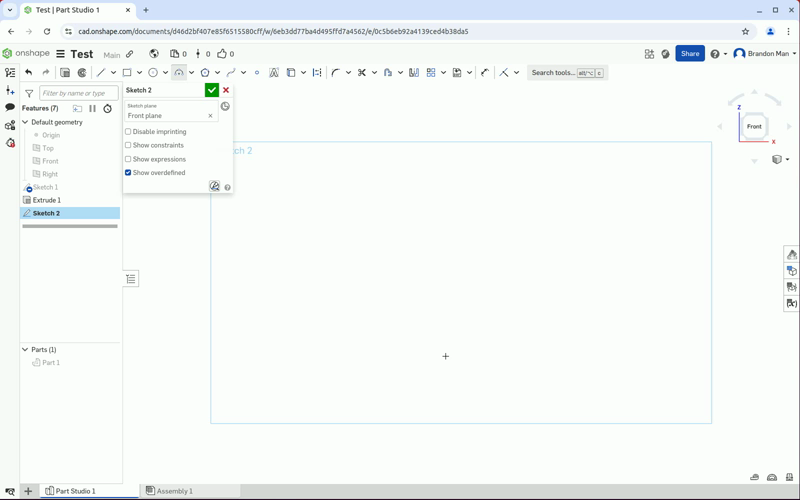
key_up(shift)
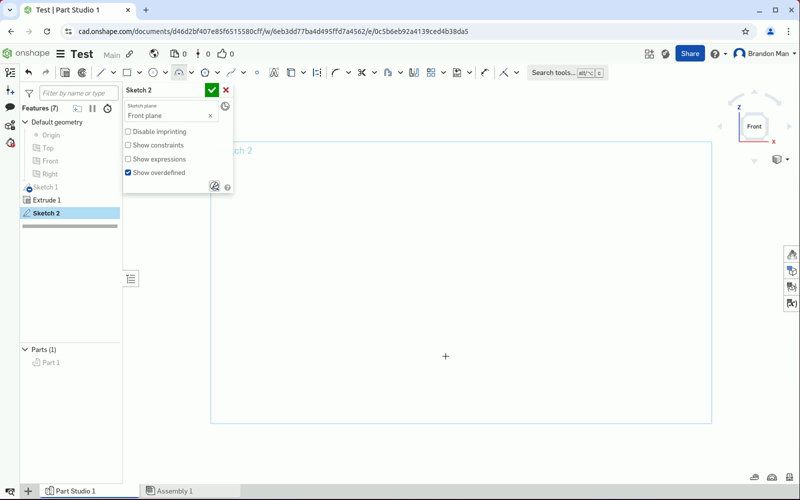
key_down(shift)
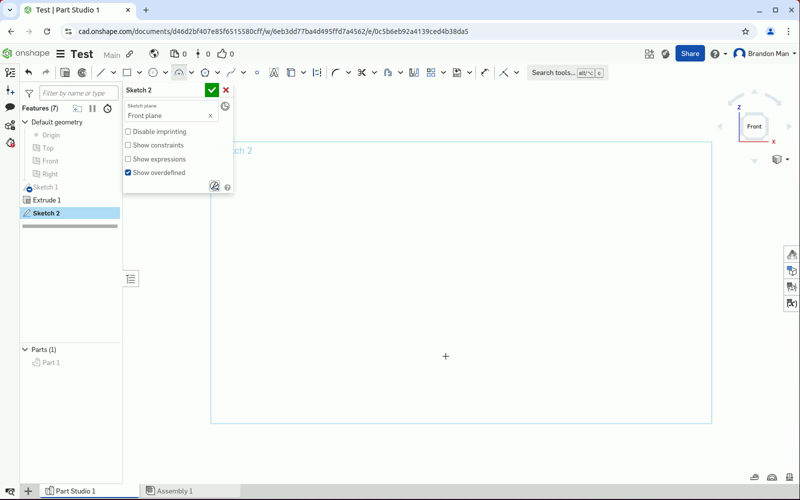
mouse_move(476, 355)
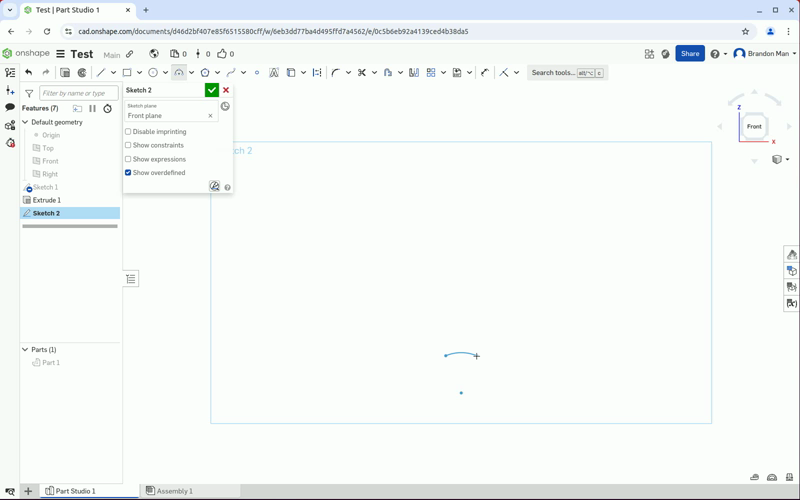
click(476, 355)
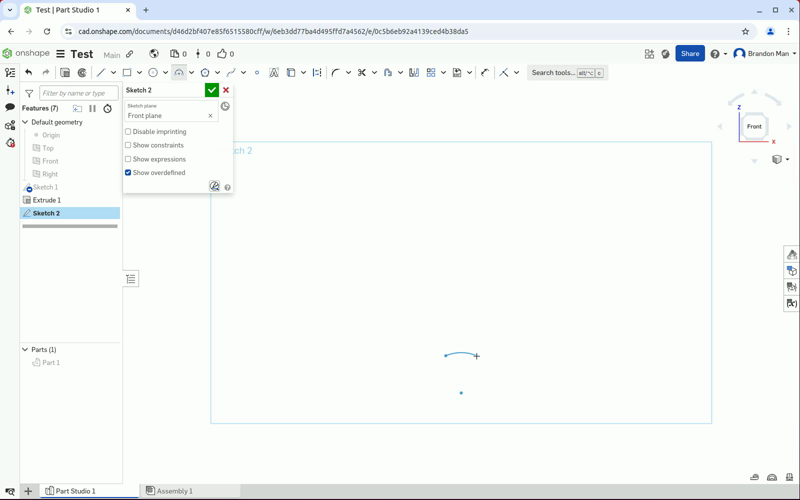
mouse_move(461, 357)
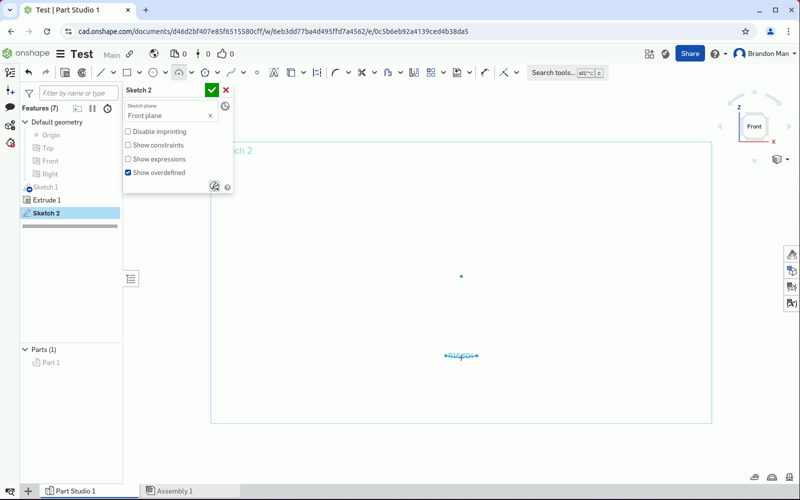
click(461, 357)
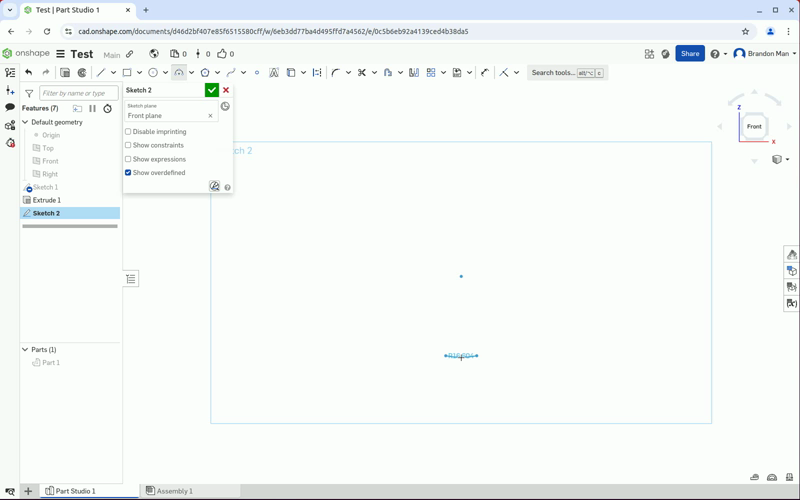
key_up(shift)
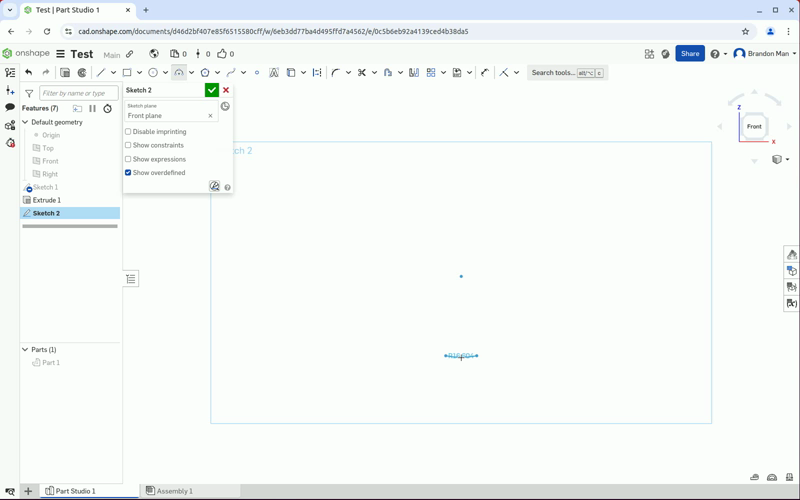
key(esc)
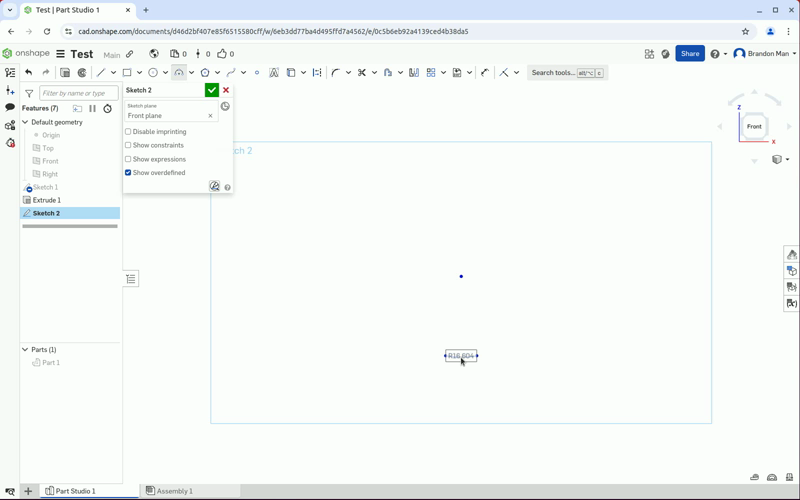
key(l)
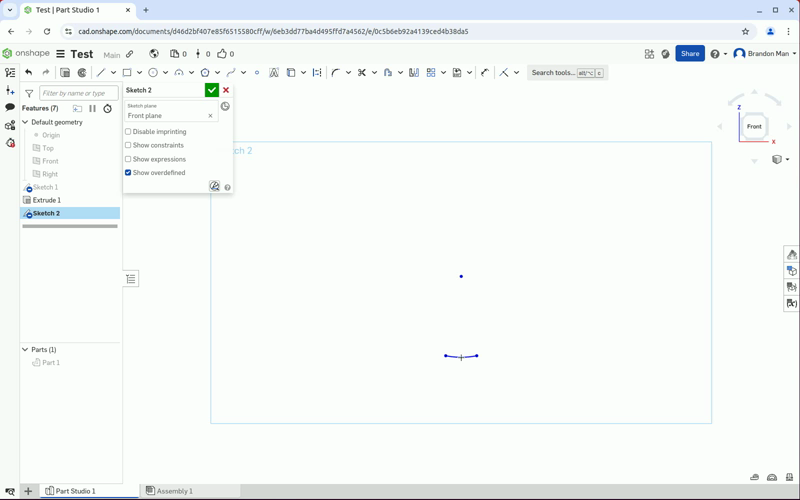
mouse_move(476, 355)
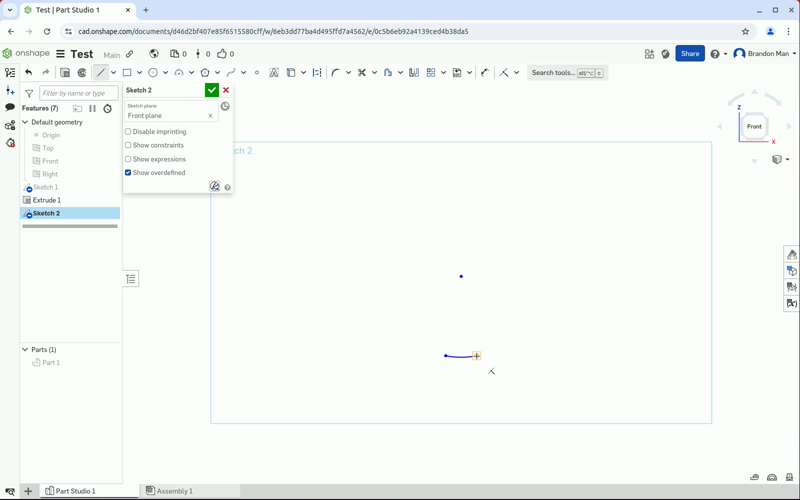
click(476, 355)
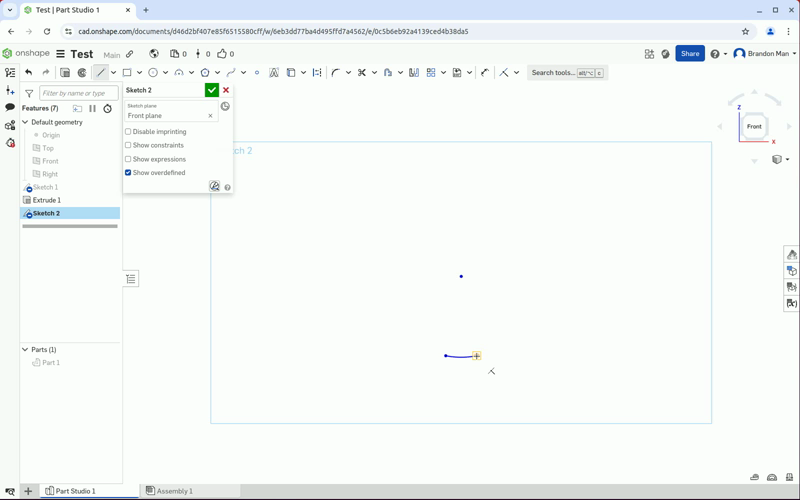
key_down(shift)
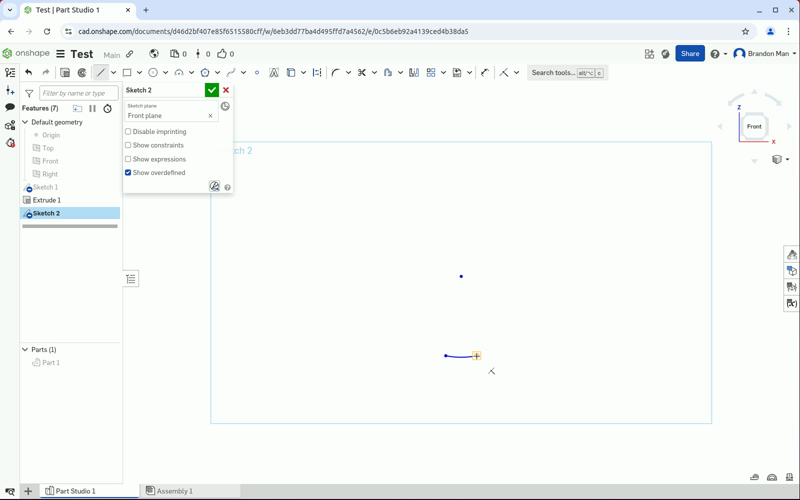
mouse_move(506, 355)
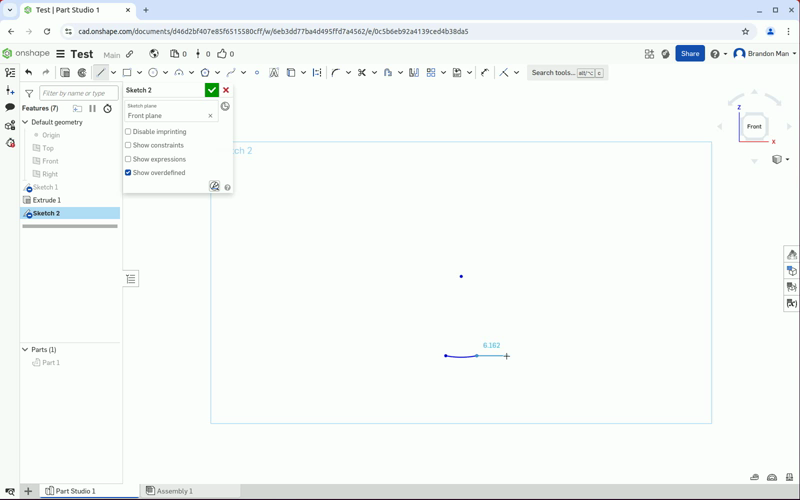
mouse_move(476, 348)
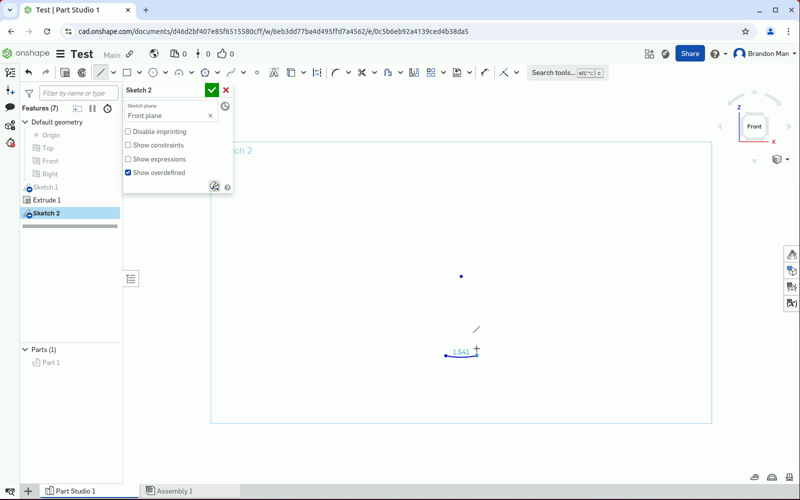
scroll(6)
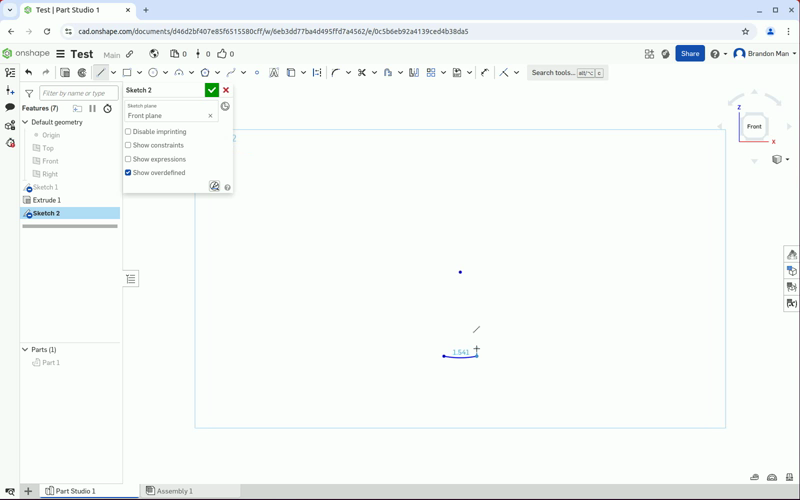
scroll(6)
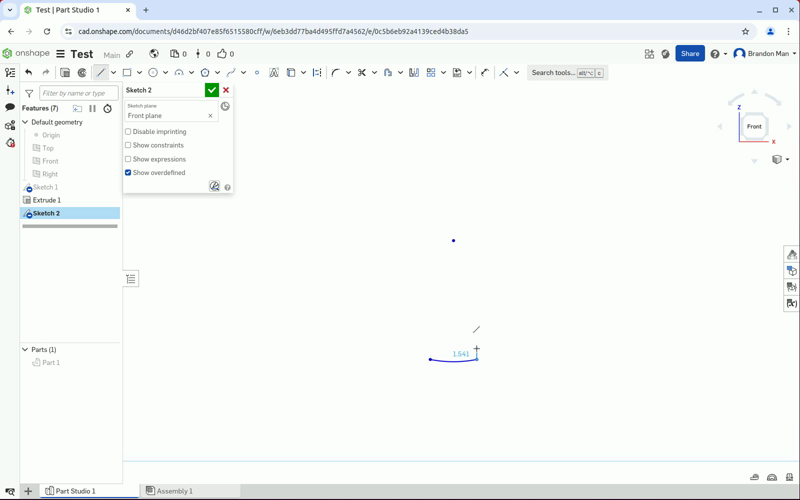
scroll(6)
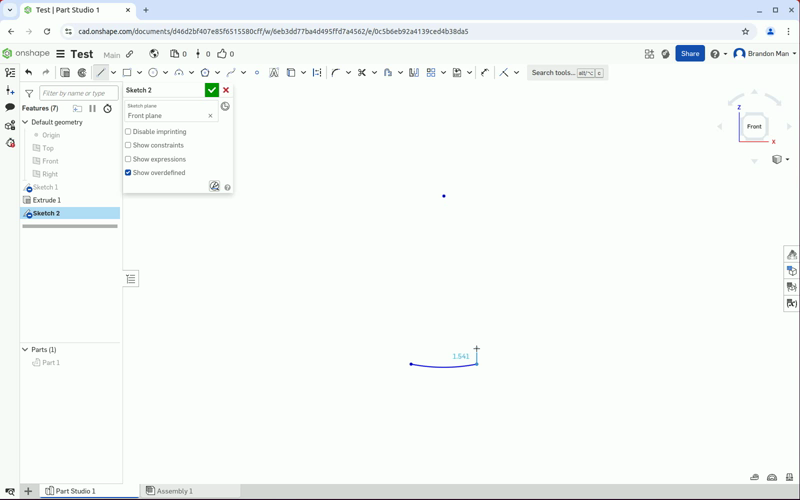
scroll(6)
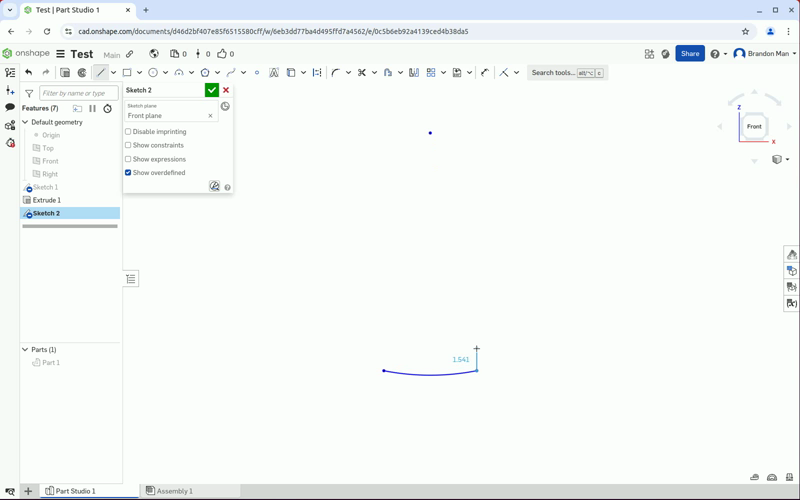
scroll(6)
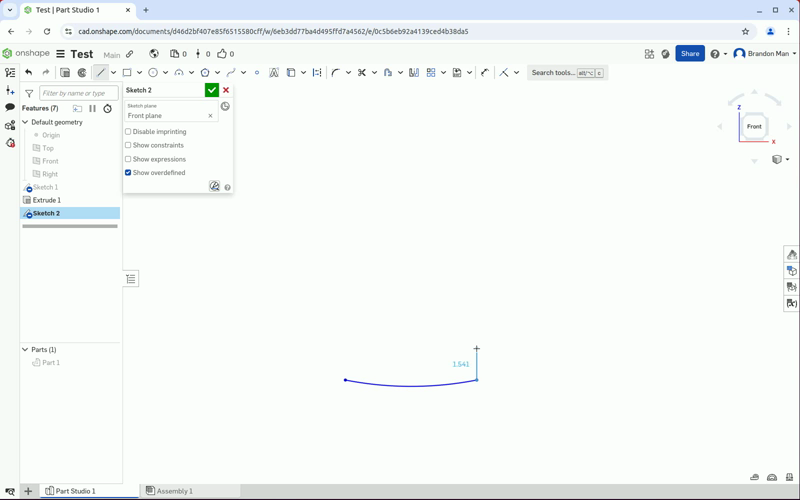
scroll(6)
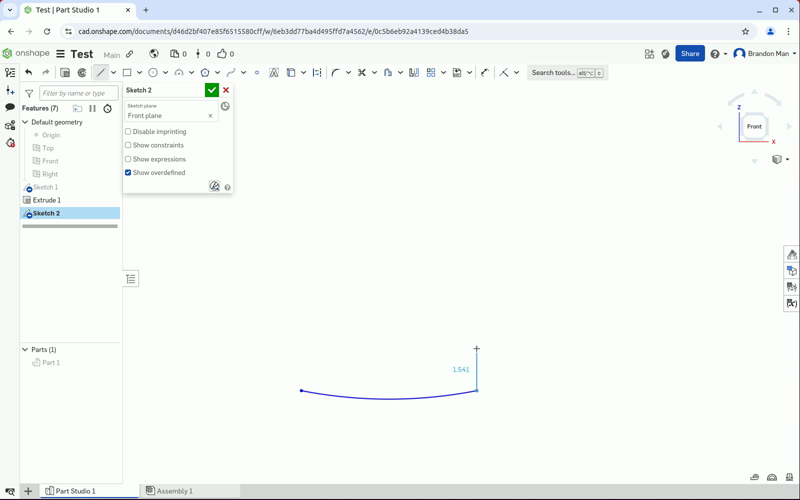
scroll(6)
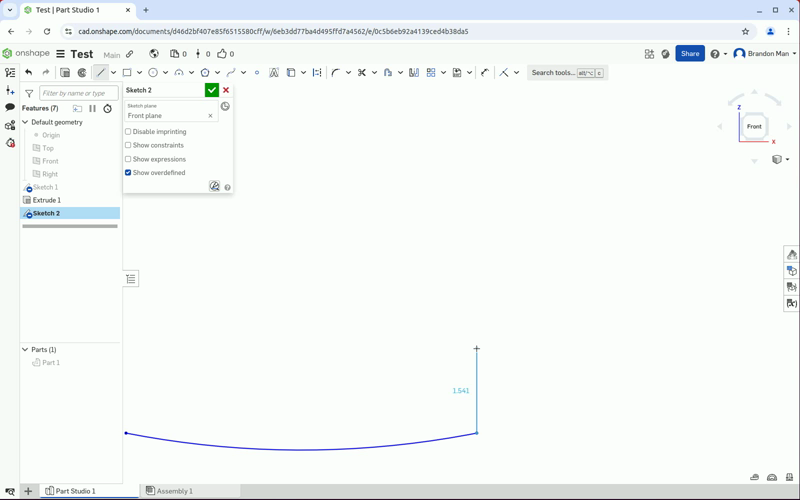
click(476, 348)
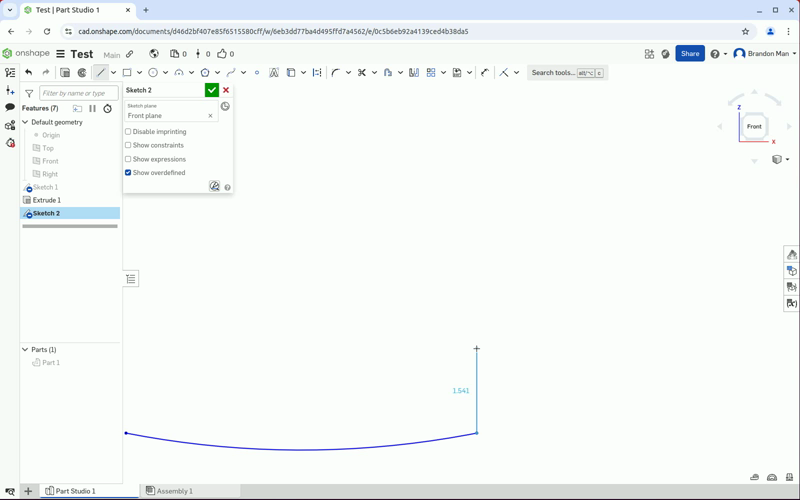
scroll(-6)
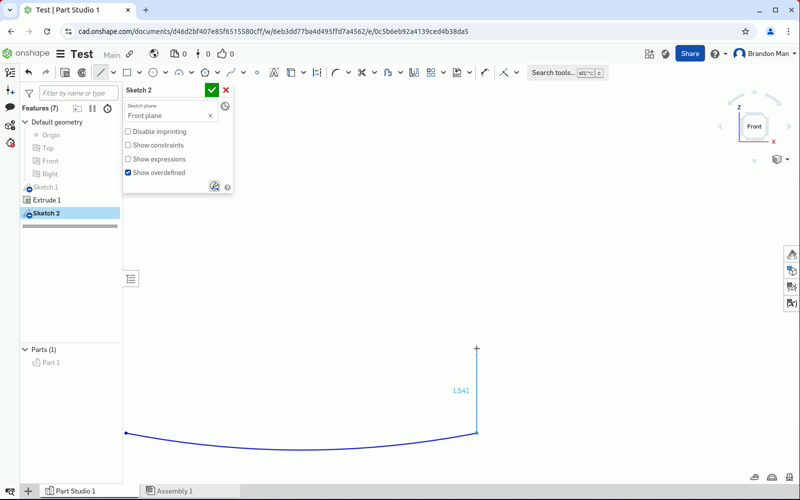
scroll(-6)
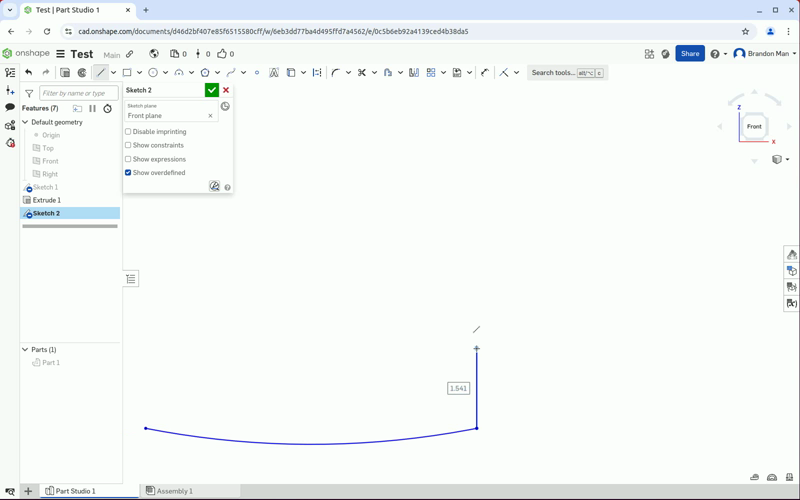
scroll(-6)
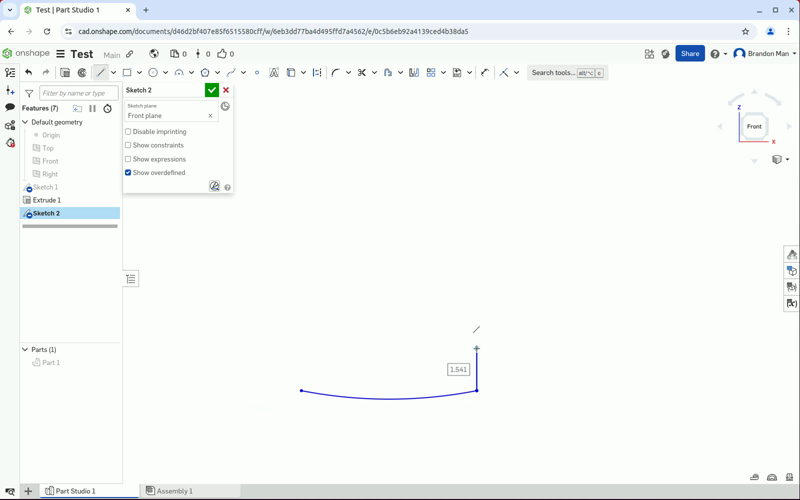
scroll(-6)
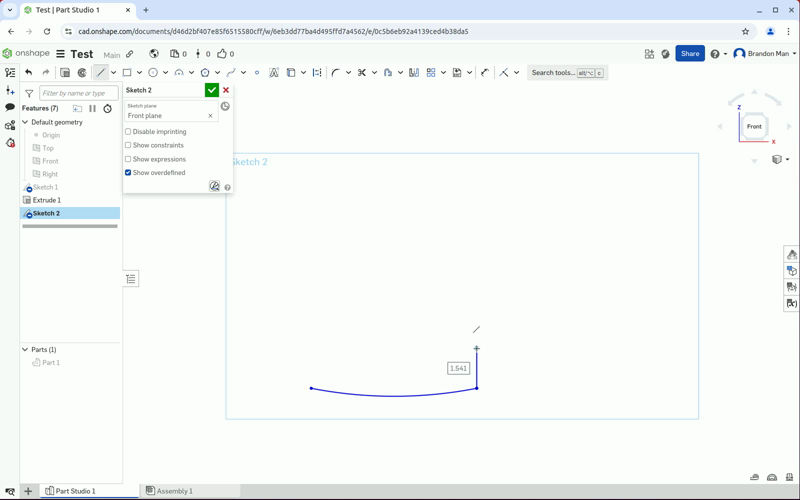
scroll(-6)
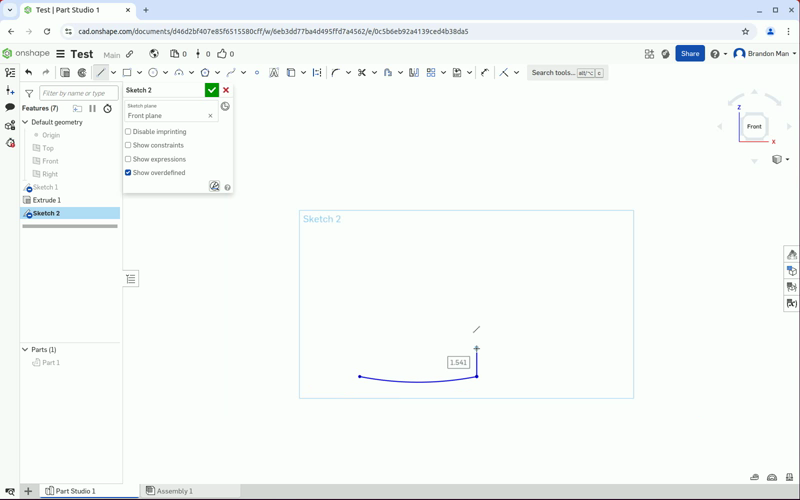
scroll(-6)
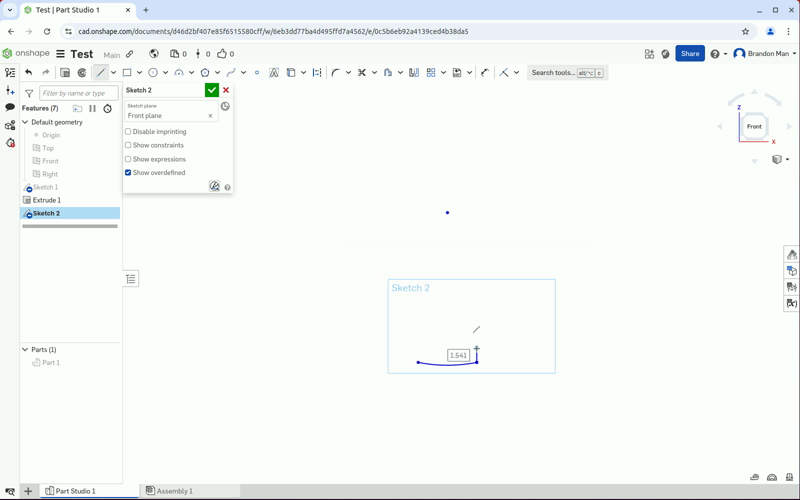
scroll(-6)
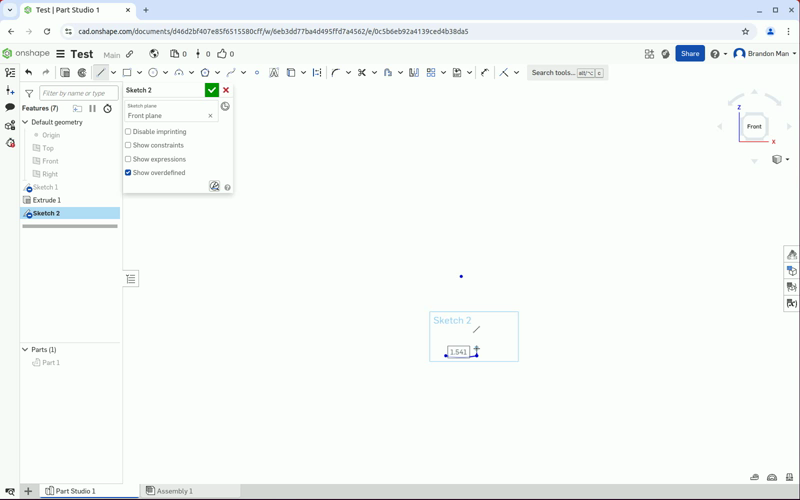
key_up(shift)
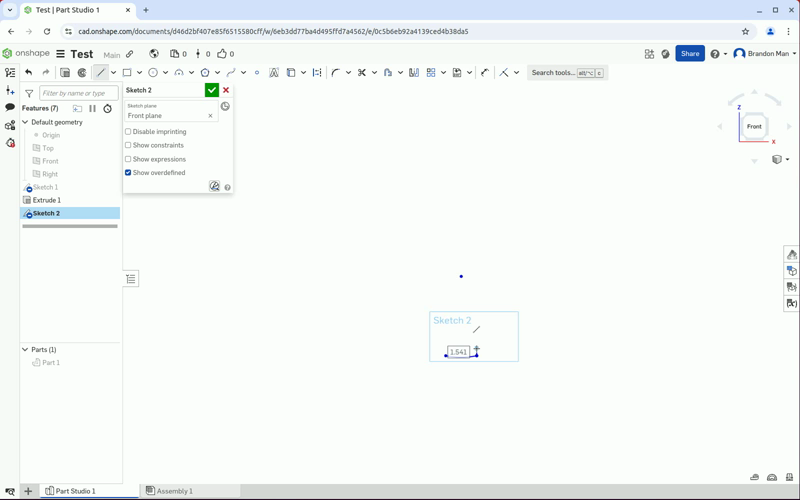
key_down(shift)
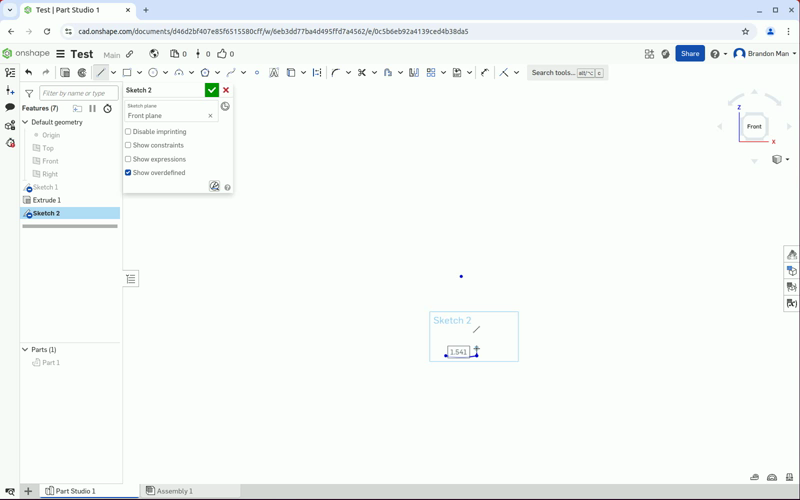
mouse_move(506, 348)
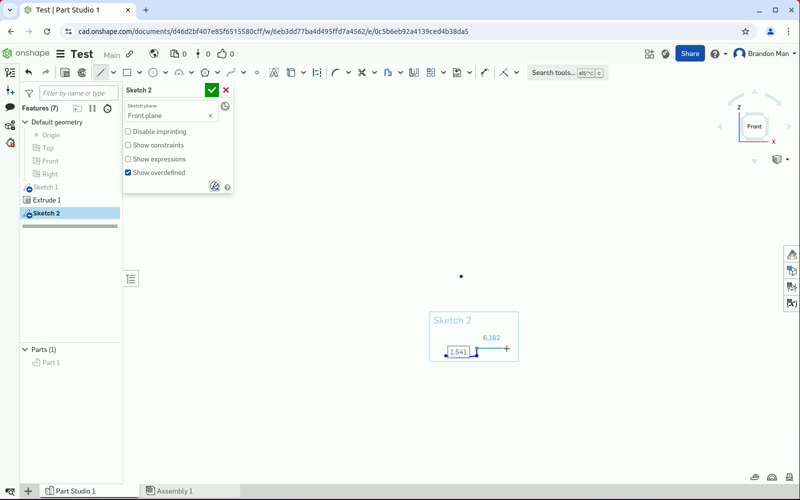
mouse_move(445, 348)
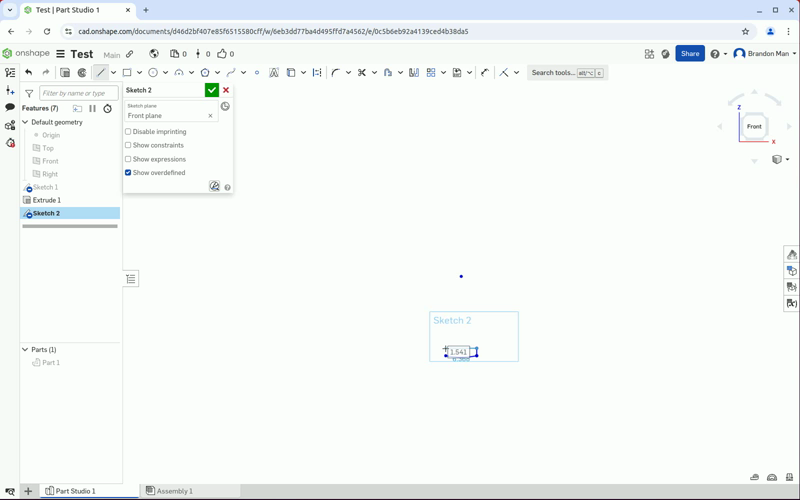
click(445, 348)
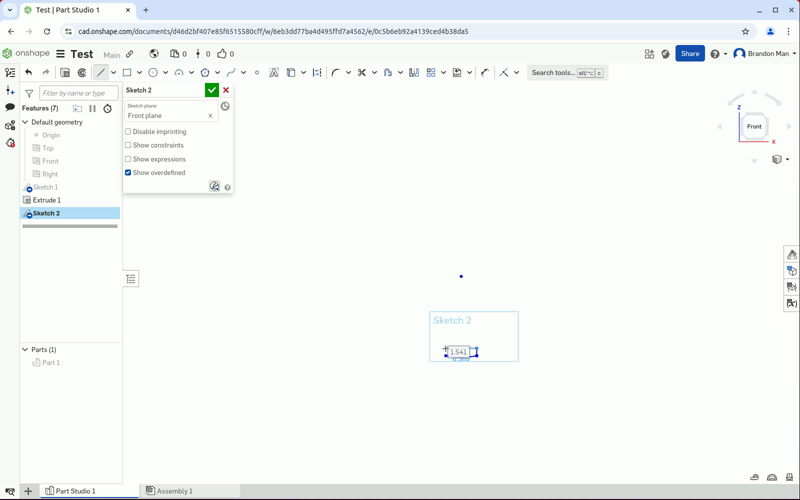
key_up(shift)
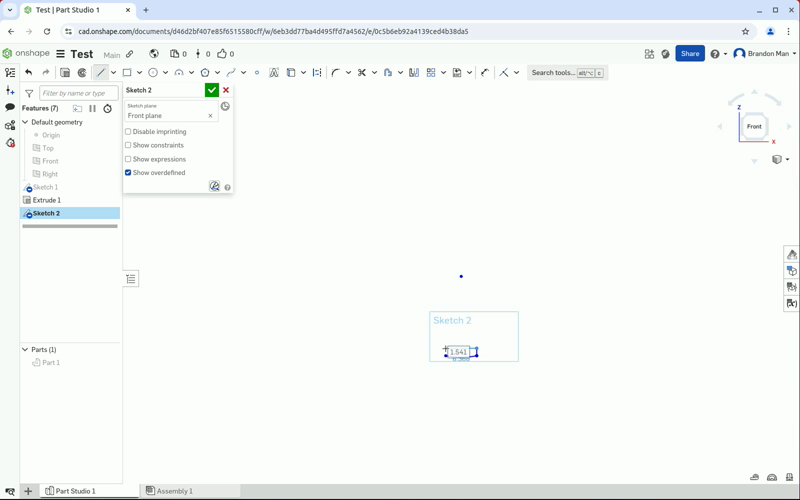
mouse_move(475, 348)
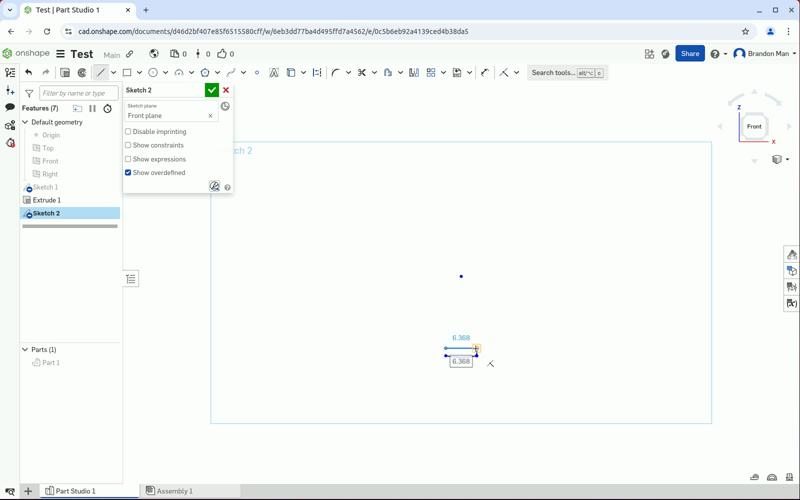
key_down(shift)
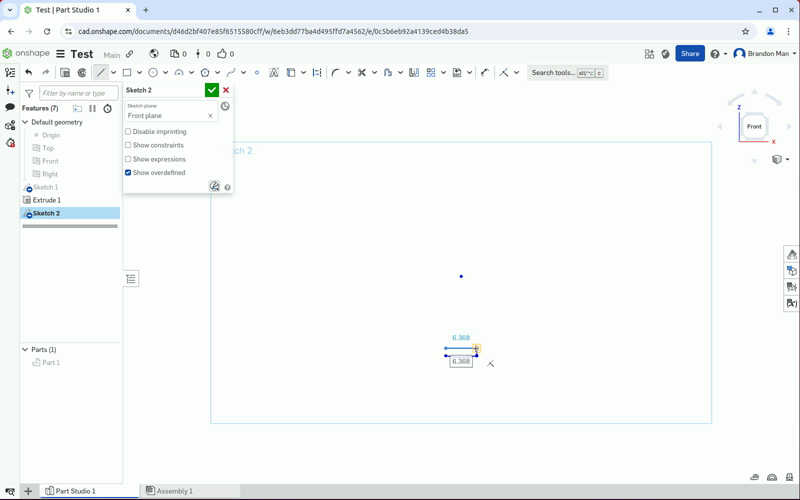
mouse_move(445, 355)
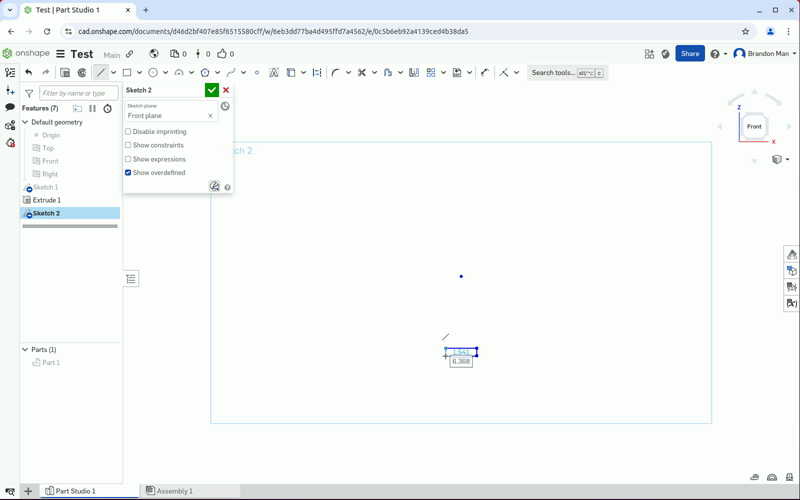
scroll(6)
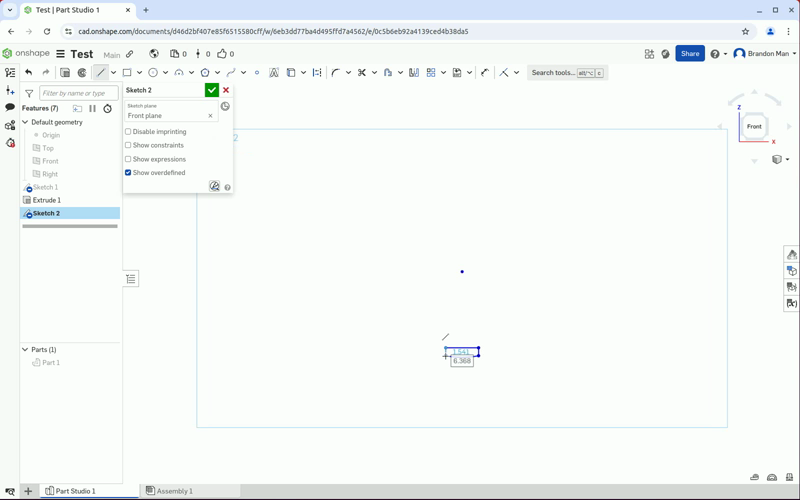
scroll(6)
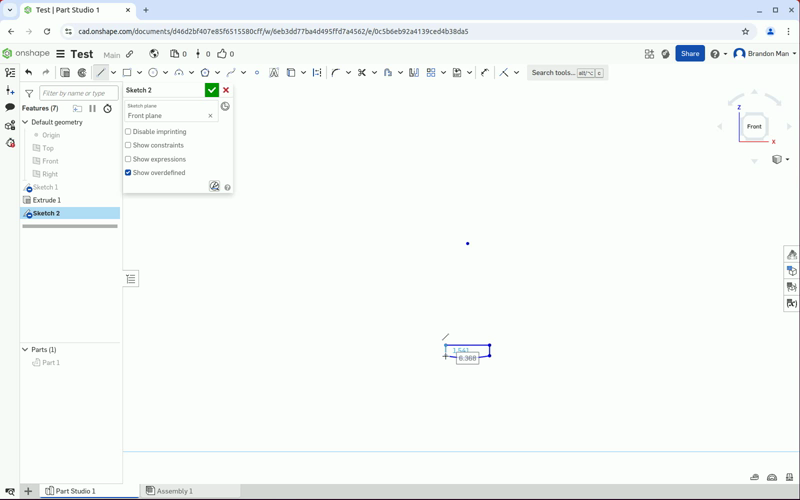
scroll(6)
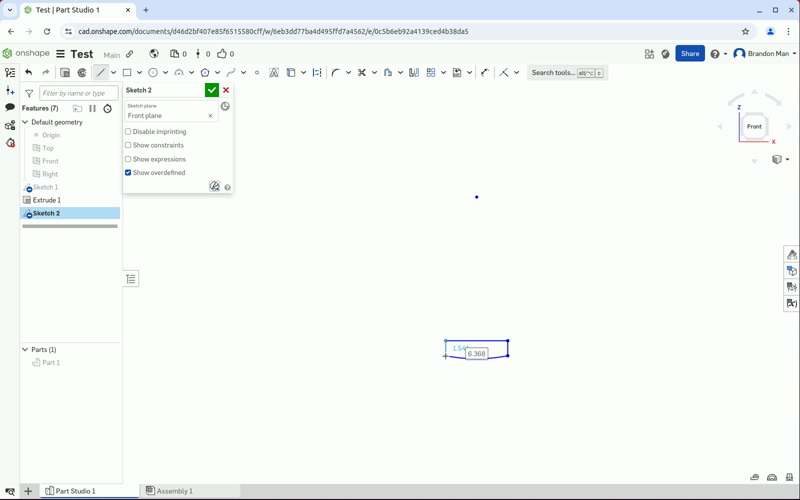
scroll(6)
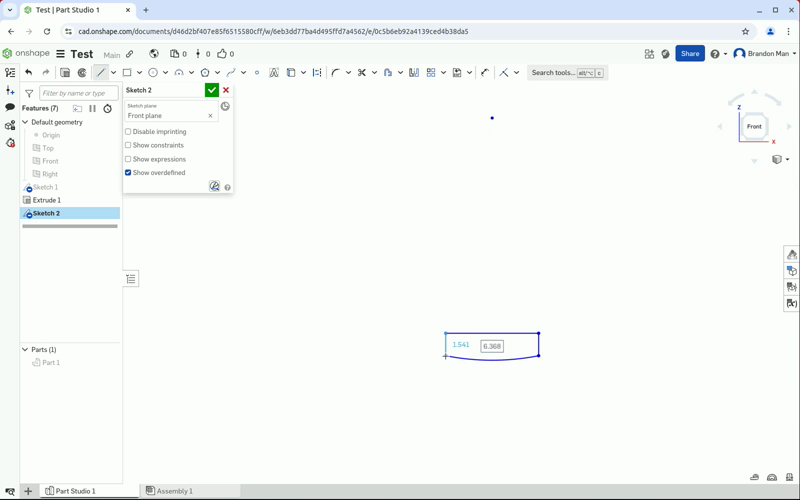
scroll(6)
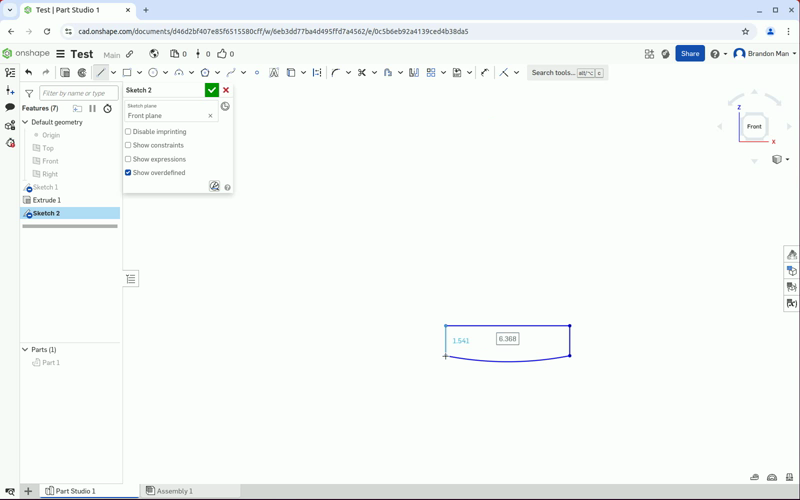
scroll(6)
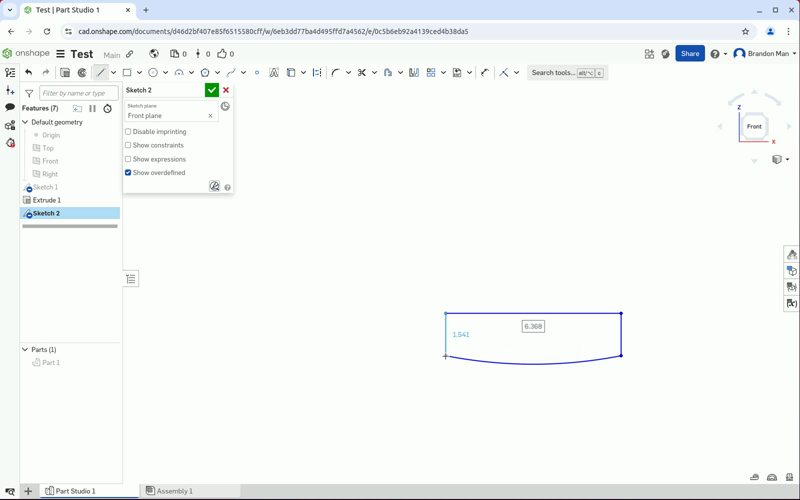
scroll(6)
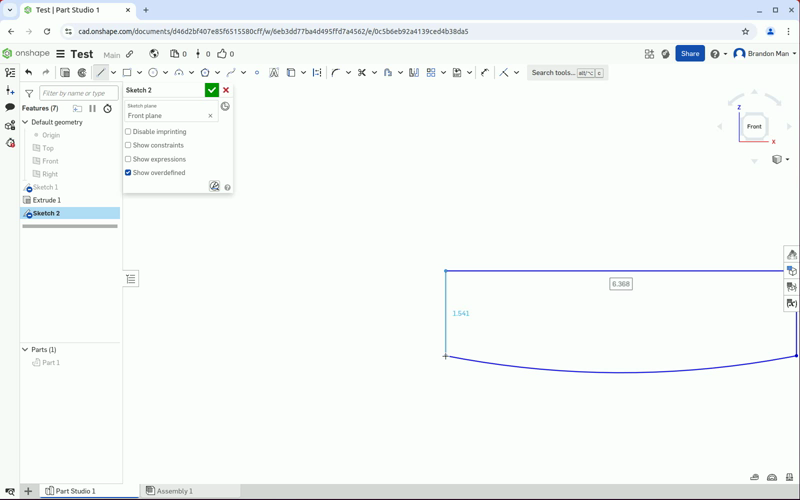
key_up(shift)
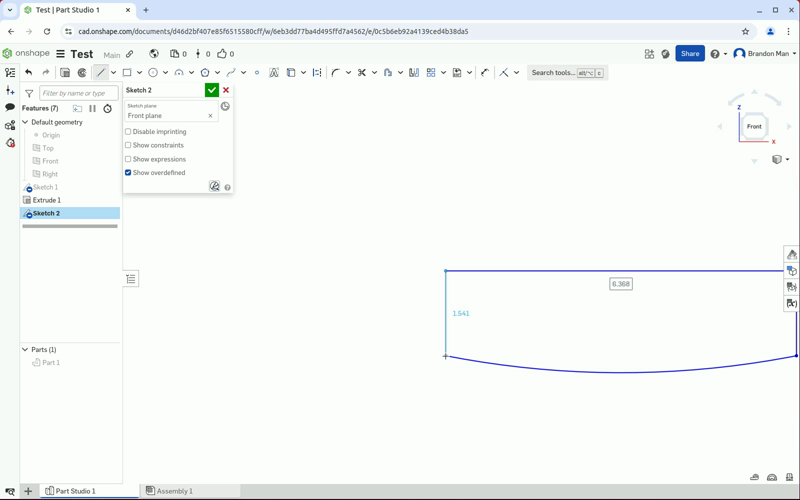
click(445, 355)
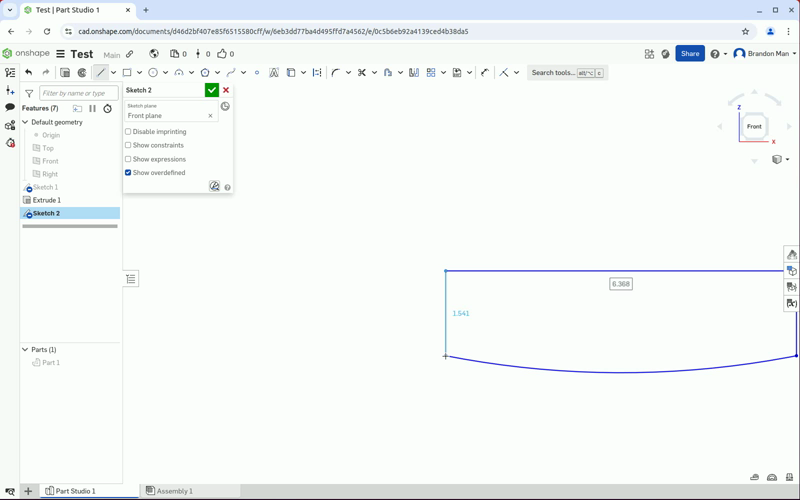
scroll(-6)
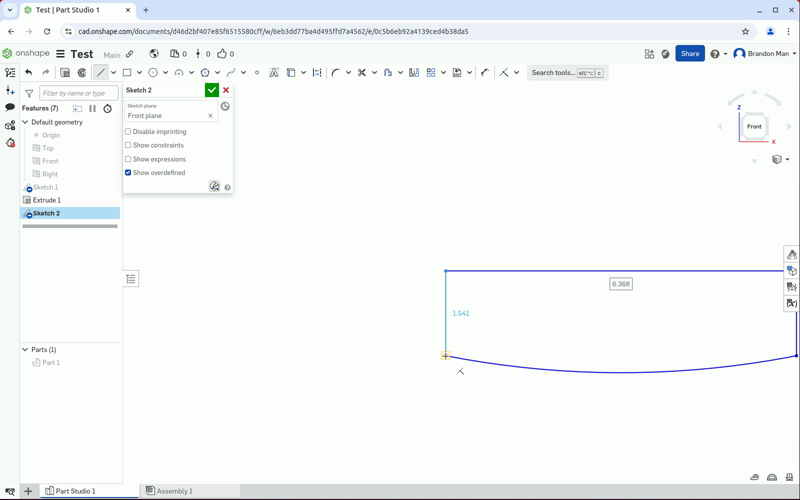
scroll(-6)
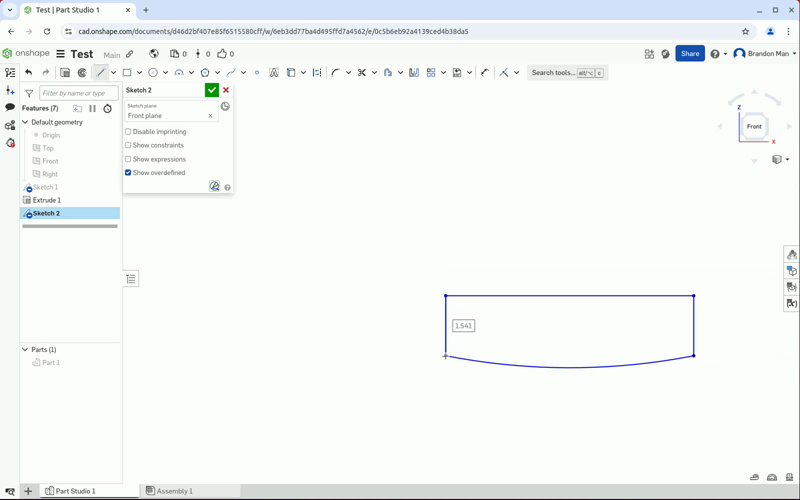
scroll(-6)
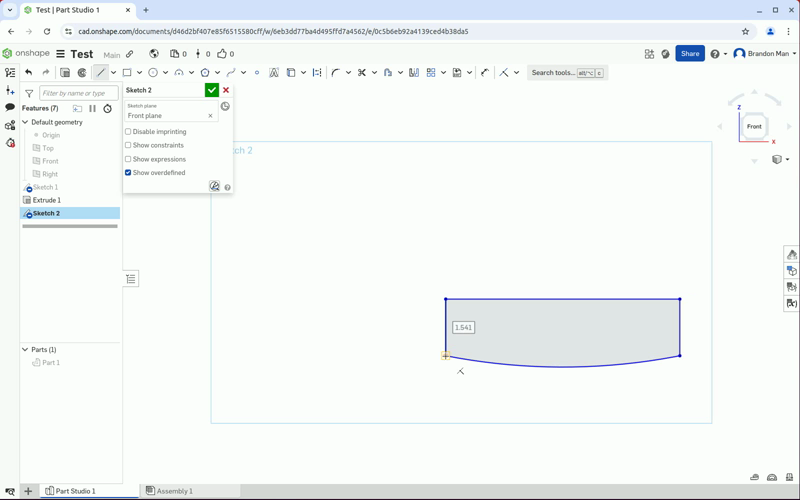
scroll(-6)
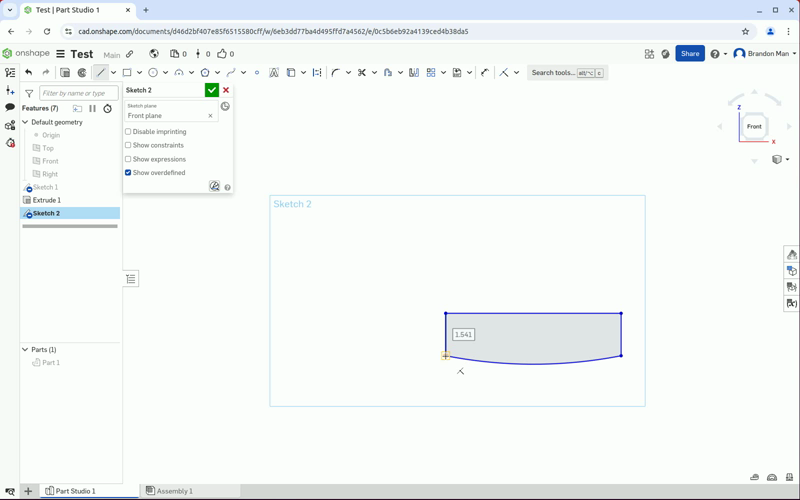
scroll(-6)
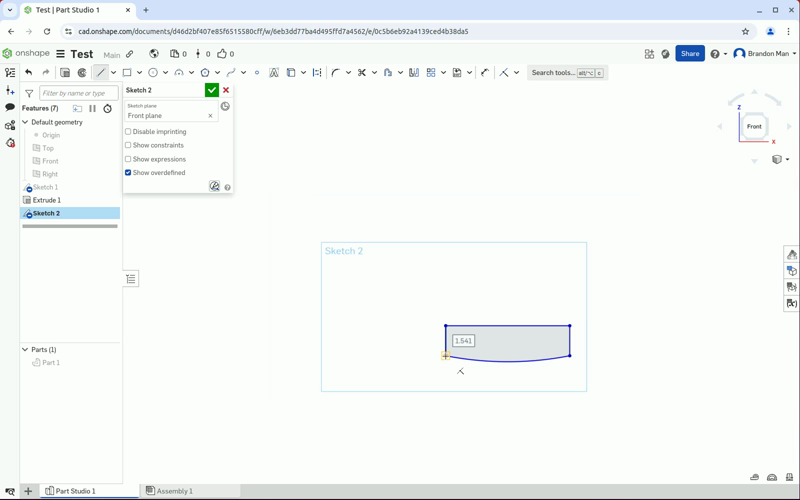
scroll(-6)
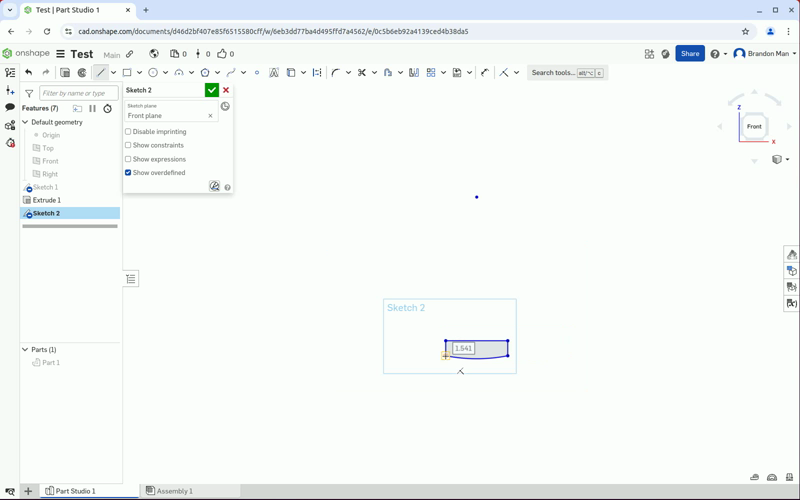
scroll(-6)
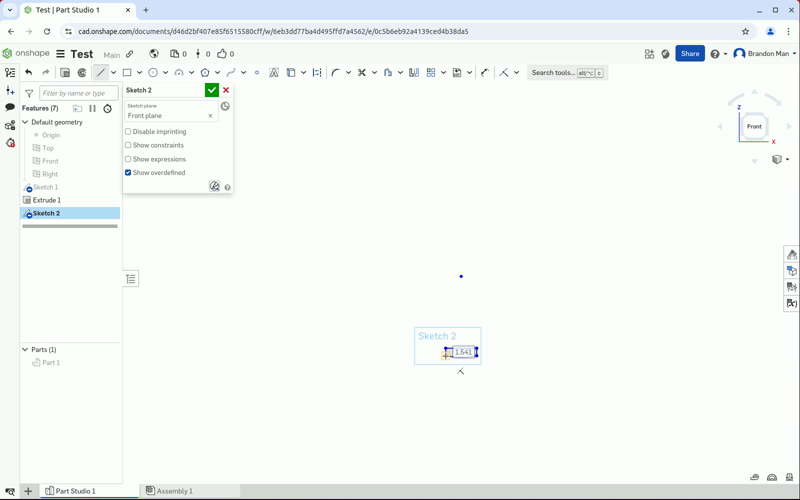
key(esc)
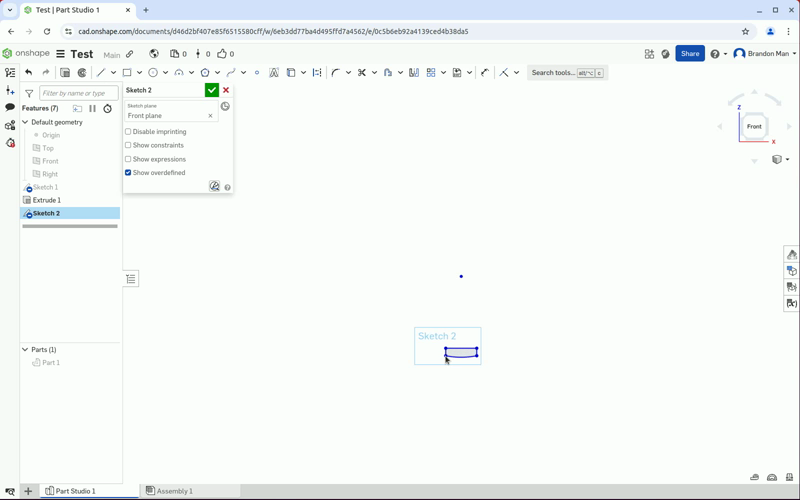
mouse_move(451, 349)
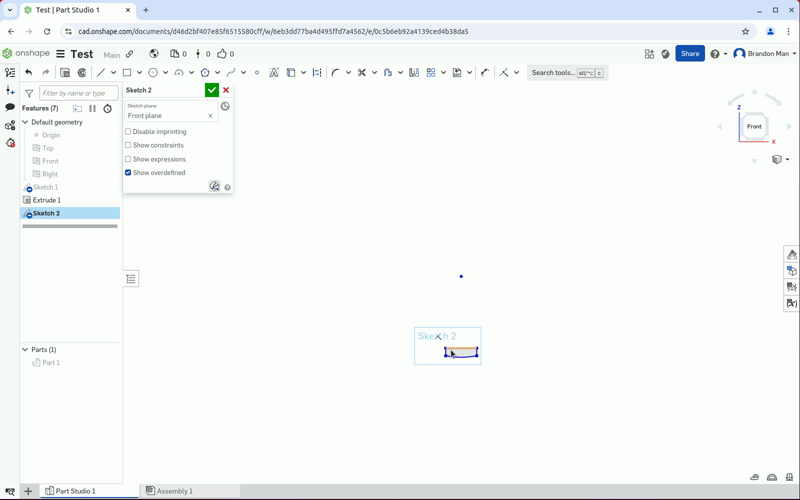
scroll(6)
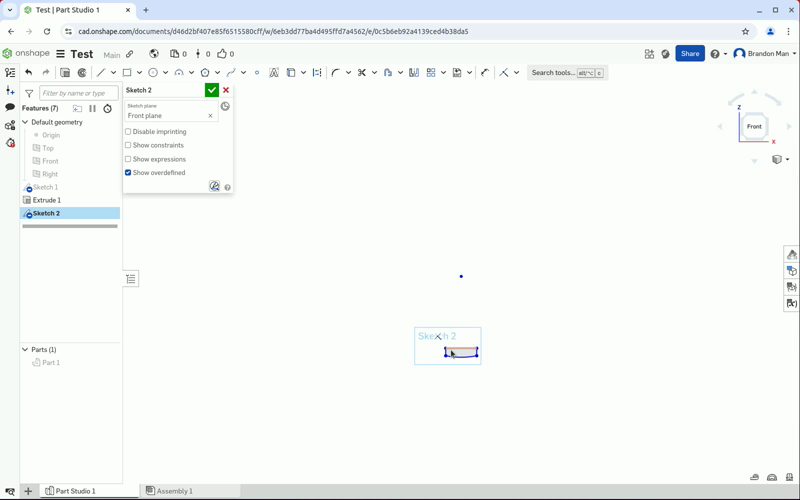
scroll(6)
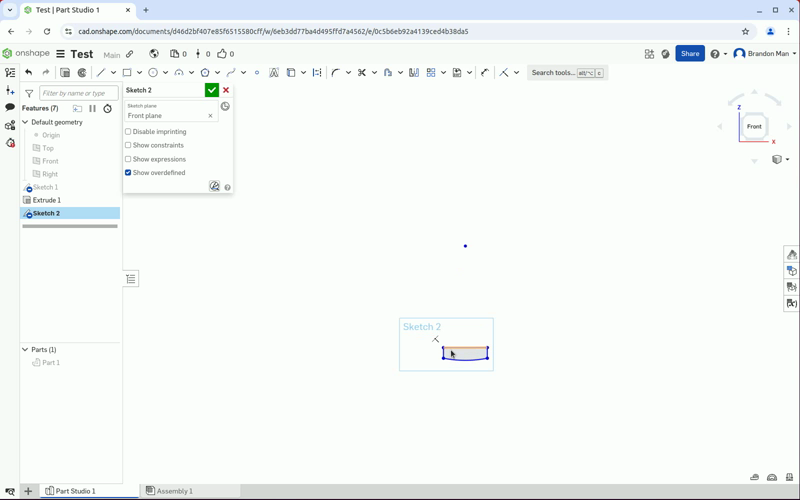
scroll(6)
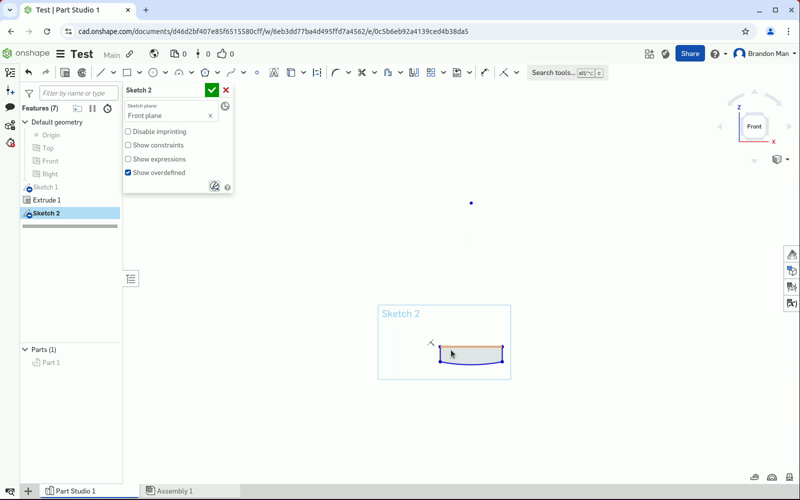
scroll(6)
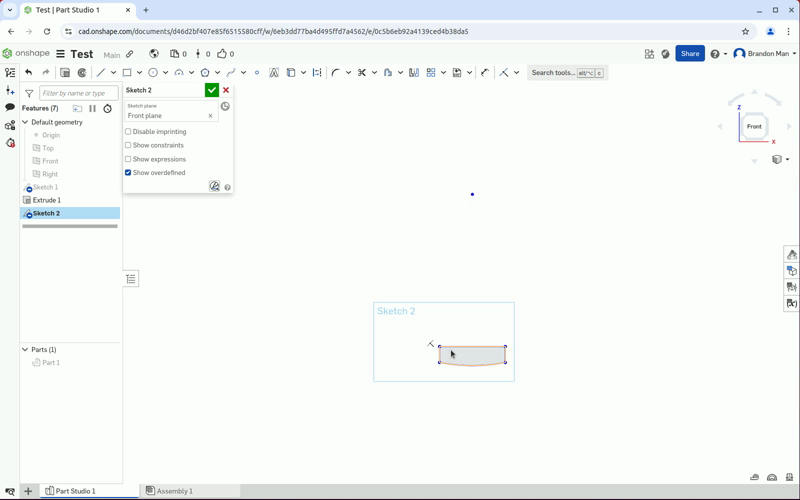
scroll(6)
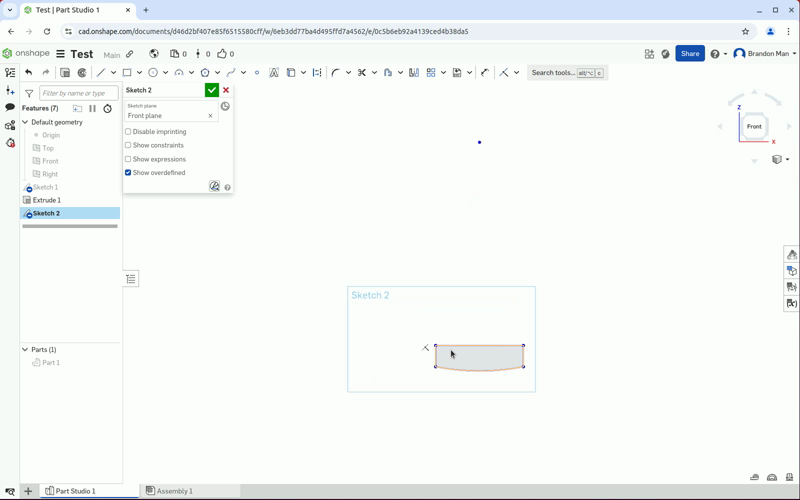
scroll(6)
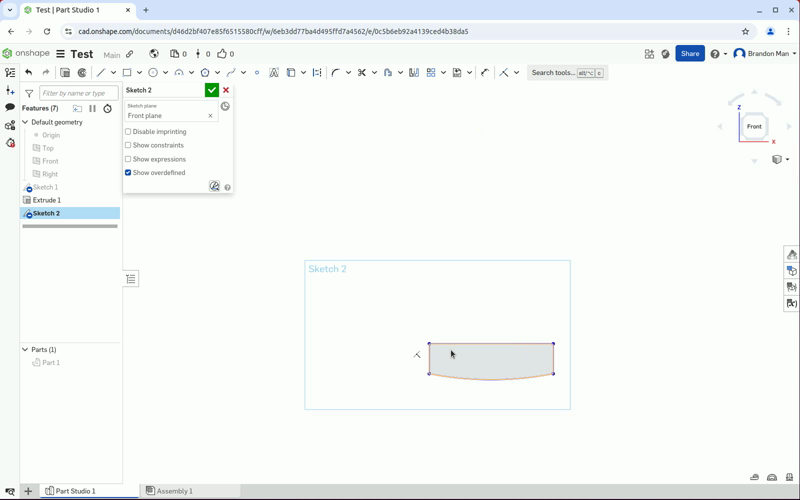
scroll(6)
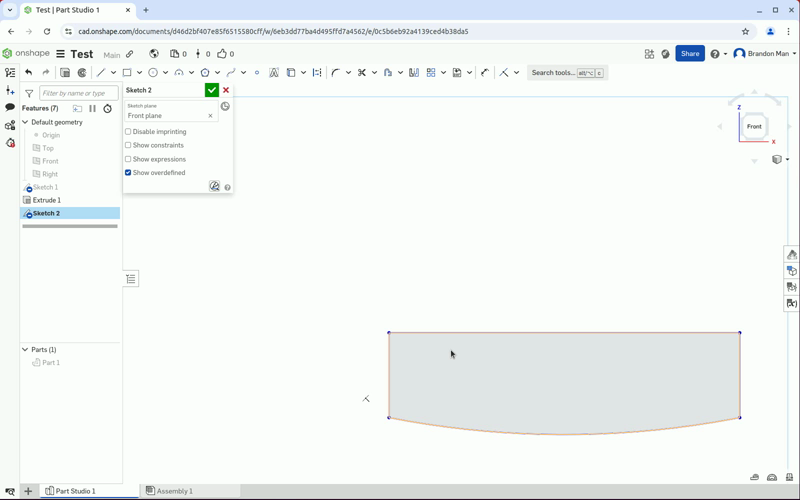
click(451, 349)
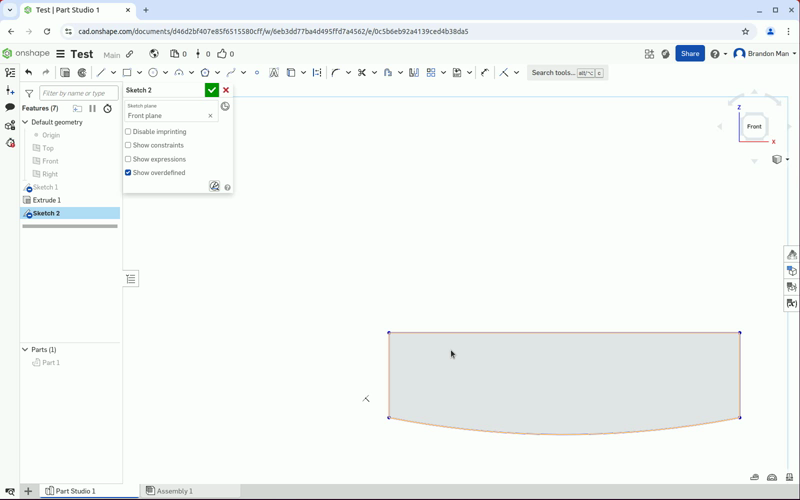
scroll(-6)
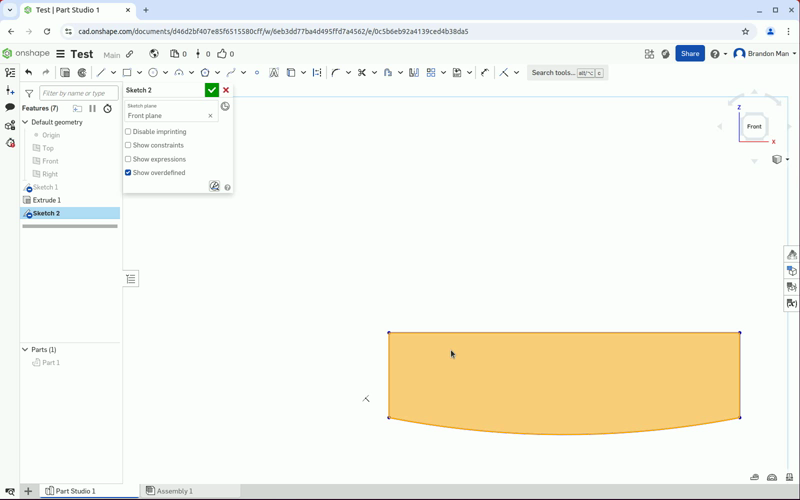
scroll(-6)
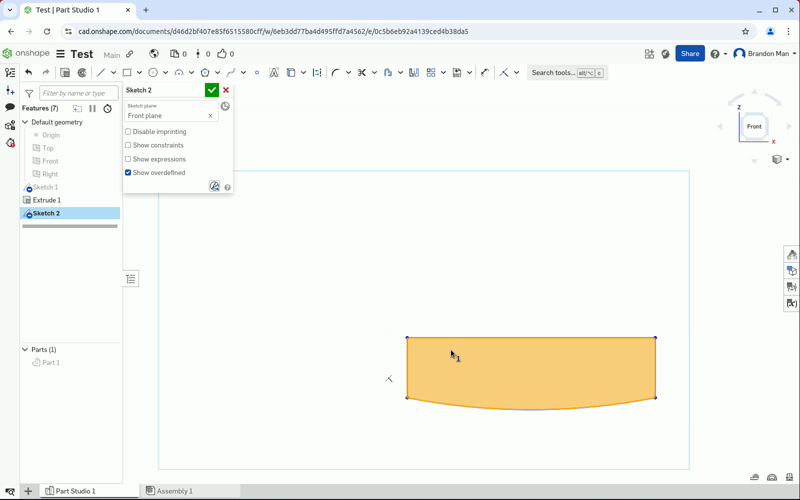
scroll(-6)
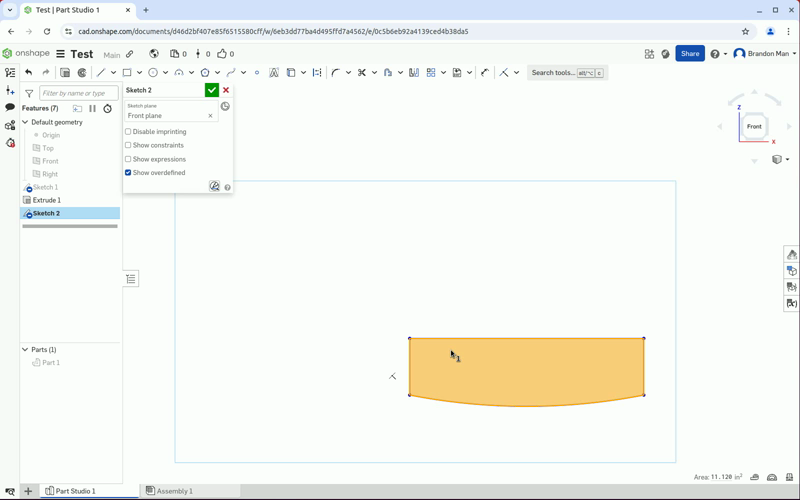
scroll(-6)
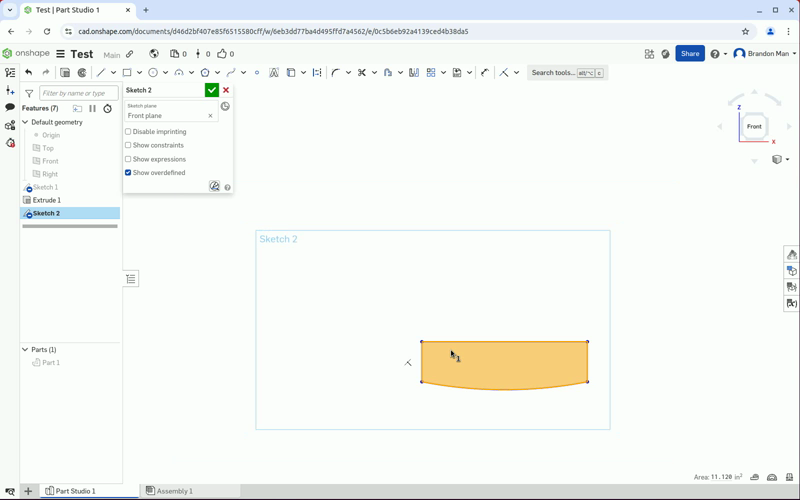
scroll(-6)
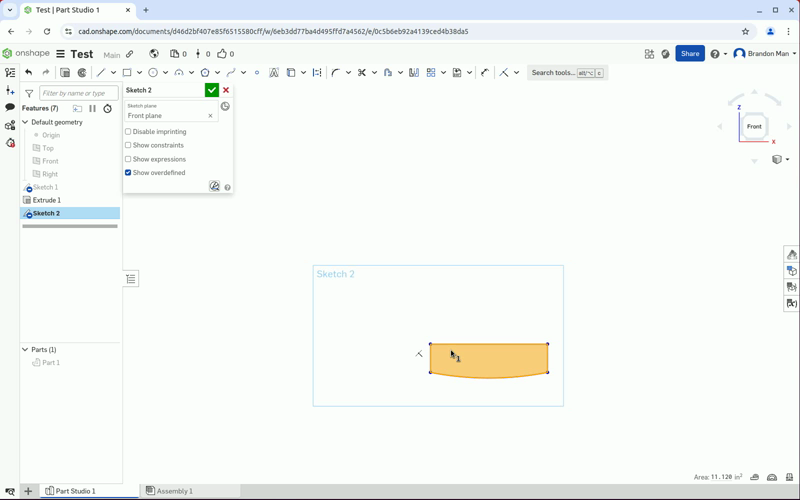
scroll(-6)
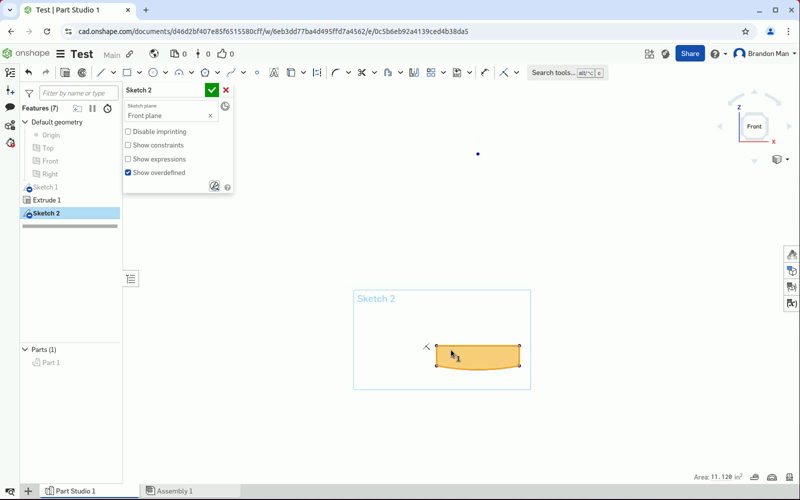
scroll(-6)
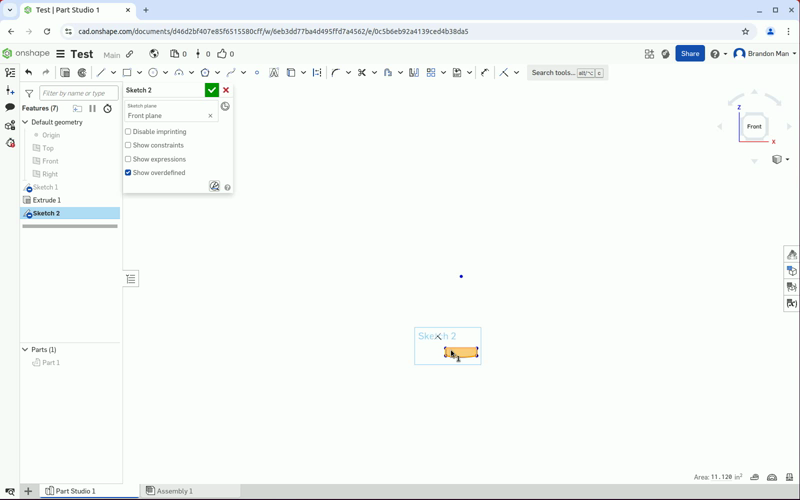
mouse_move(73, 352)
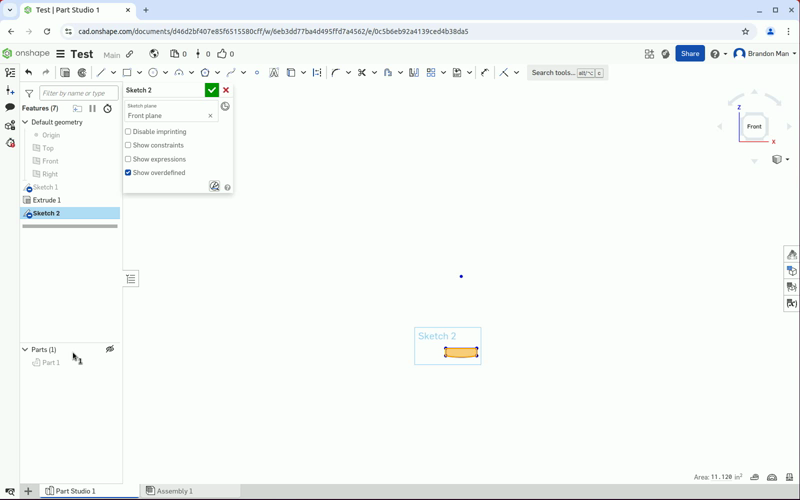
key(shift+y)
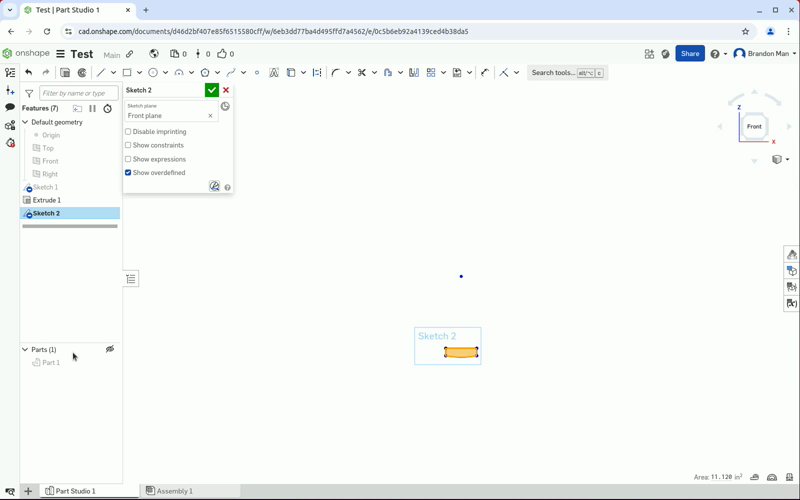
key(shift+e)
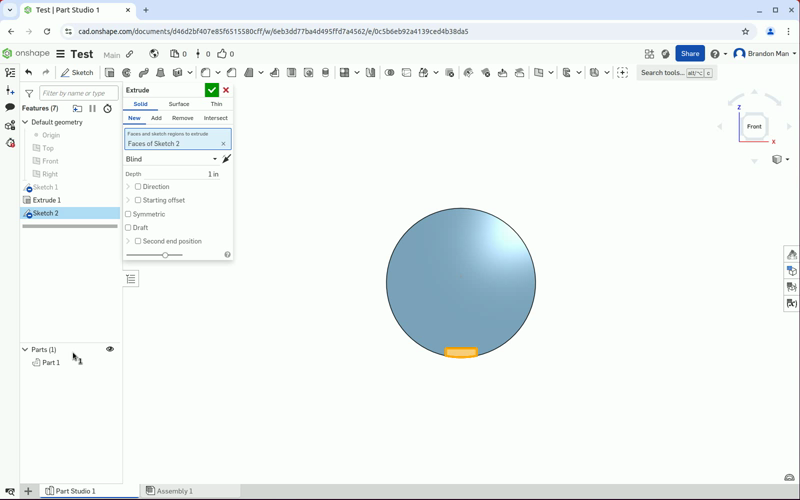
mouse_move(143, 106)
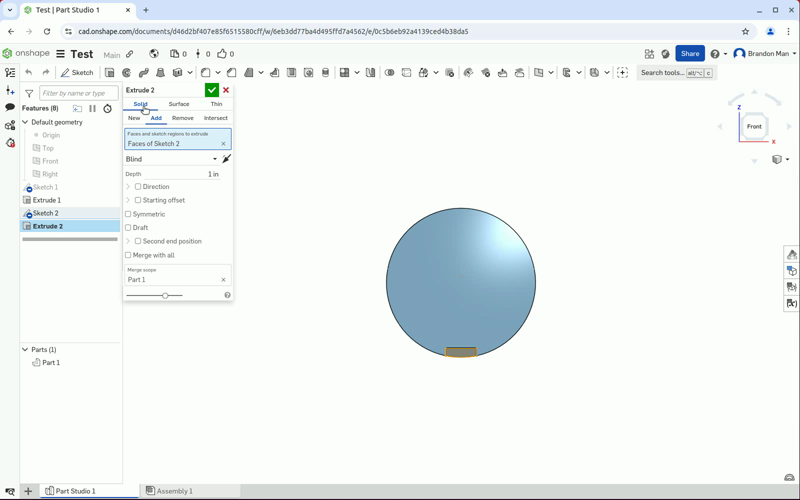
click(143, 106)
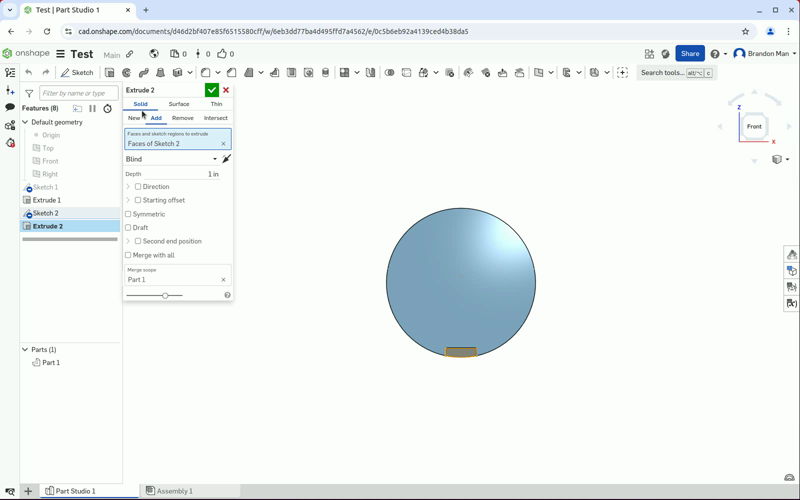
mouse_move(137, 120)
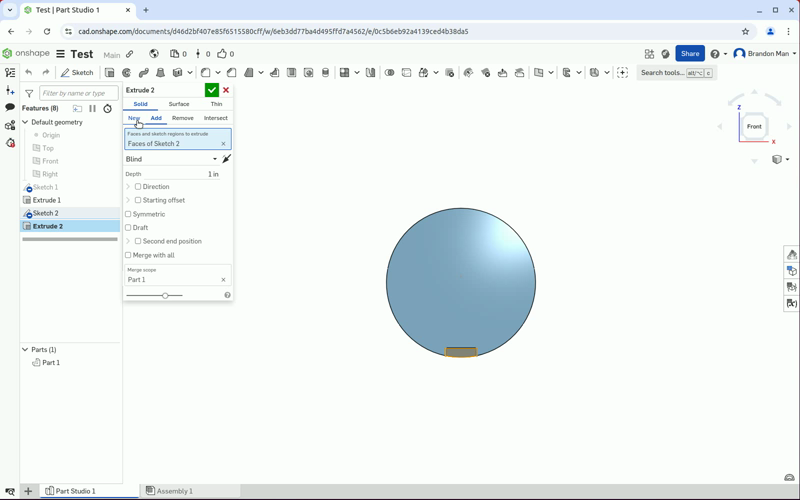
click(137, 120)
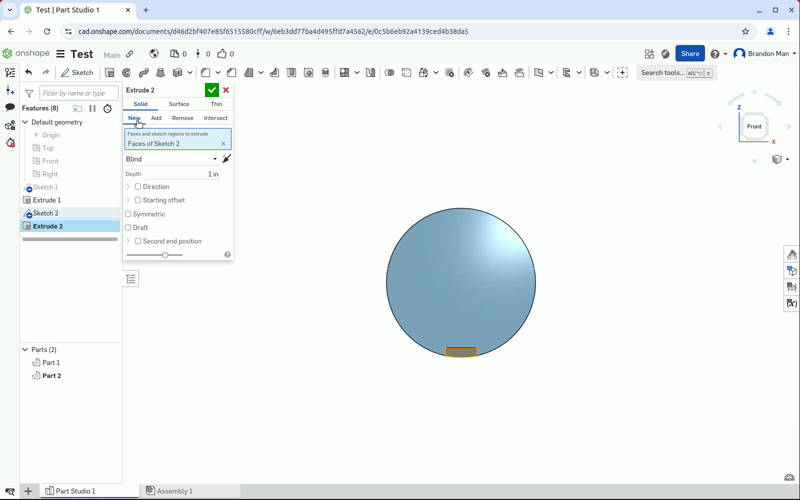
key(tab, 4)
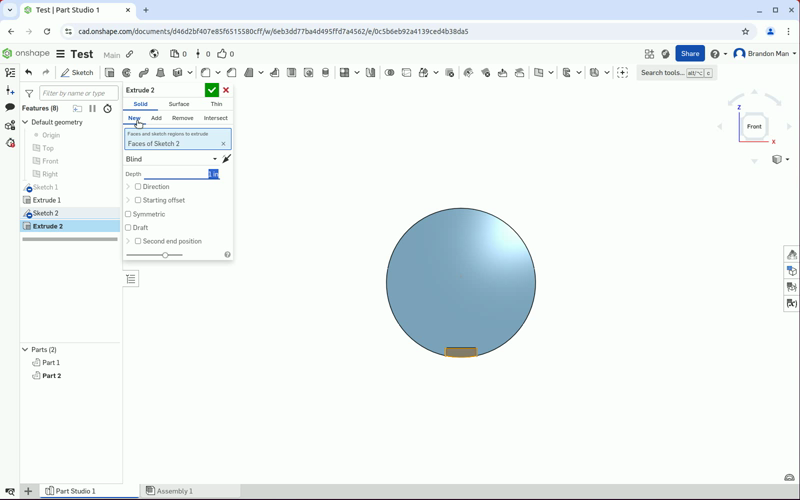
text(23.108)
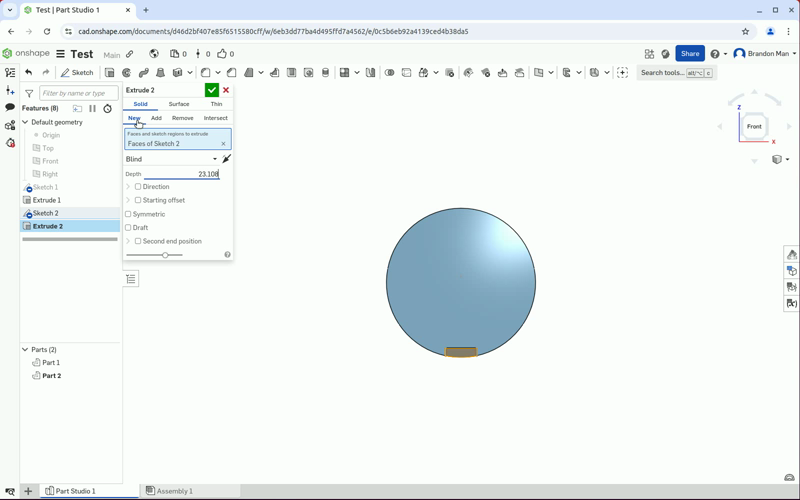
key(enter)
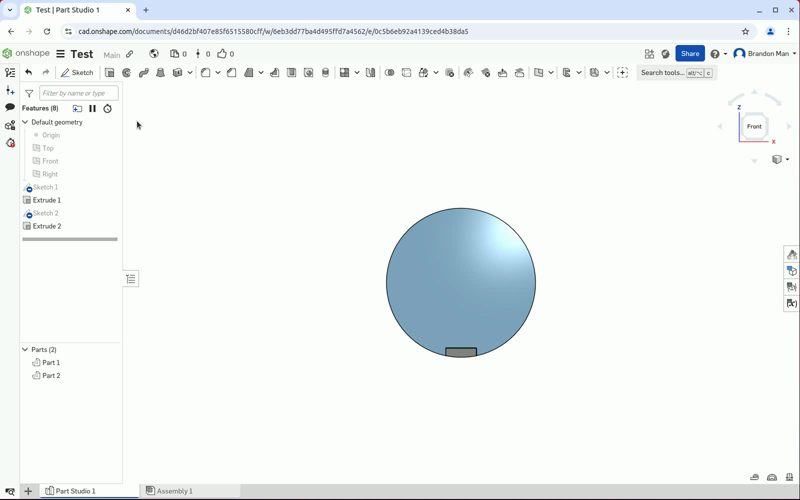
key(shift+h)
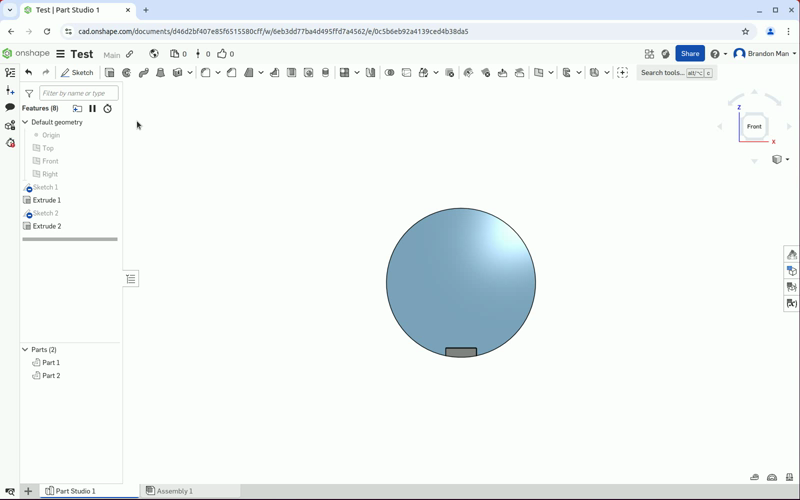
key(shift+h)
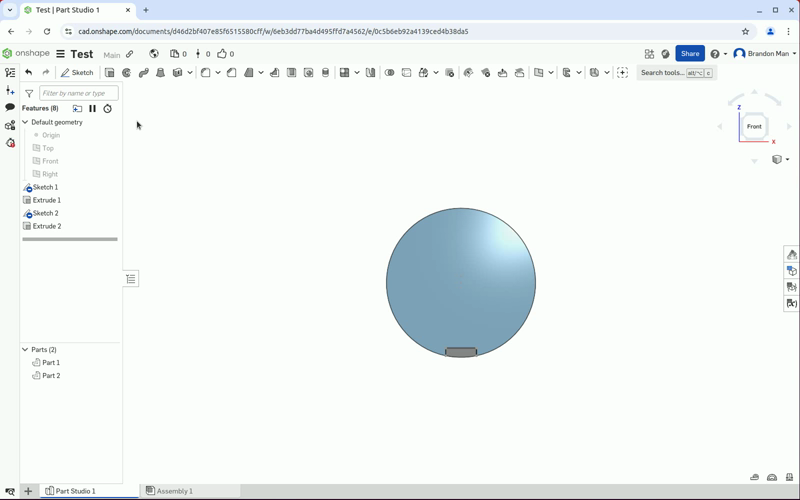
key(shift+7)
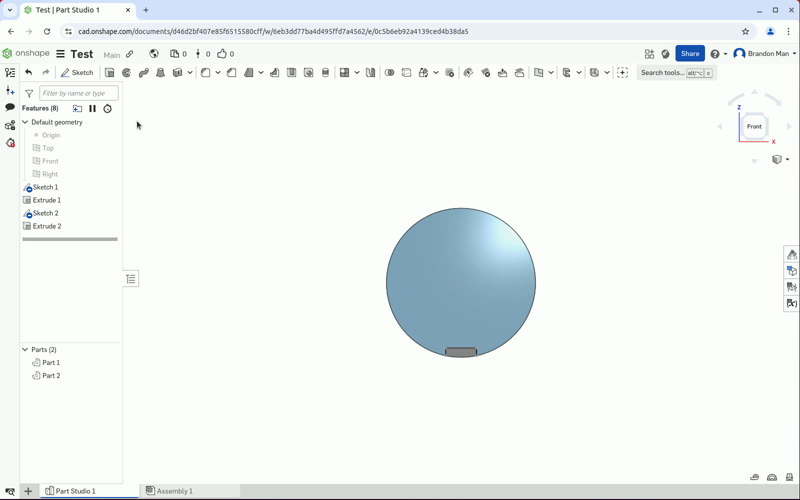
key(left, 2)
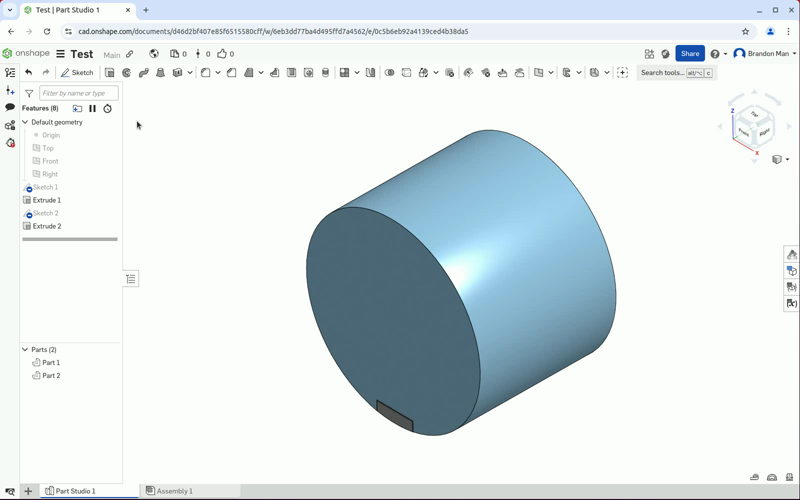
key(down, 2)
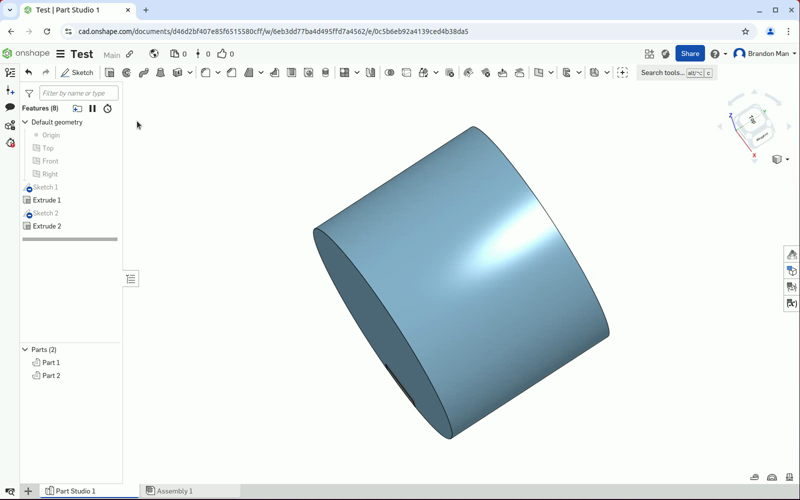
key(up, 2)
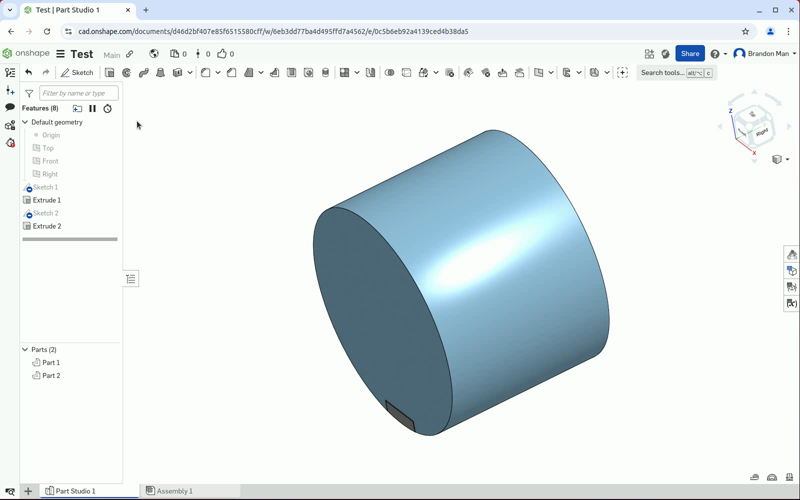
key(right, 2)
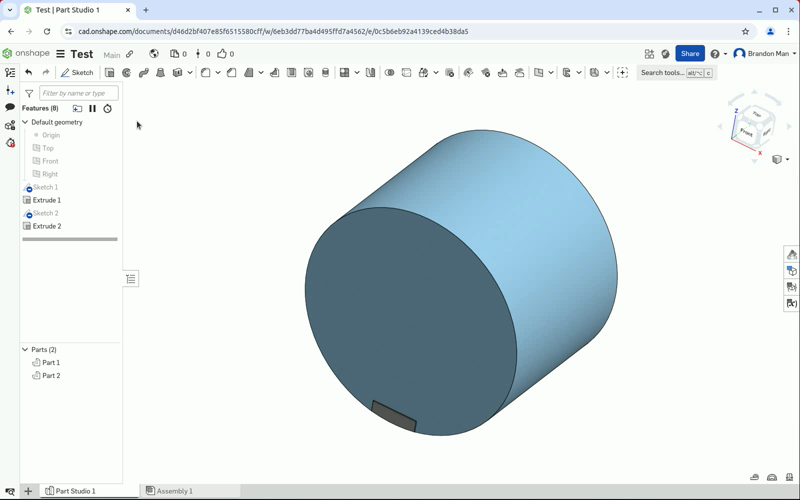
mouse_move(73, 189)
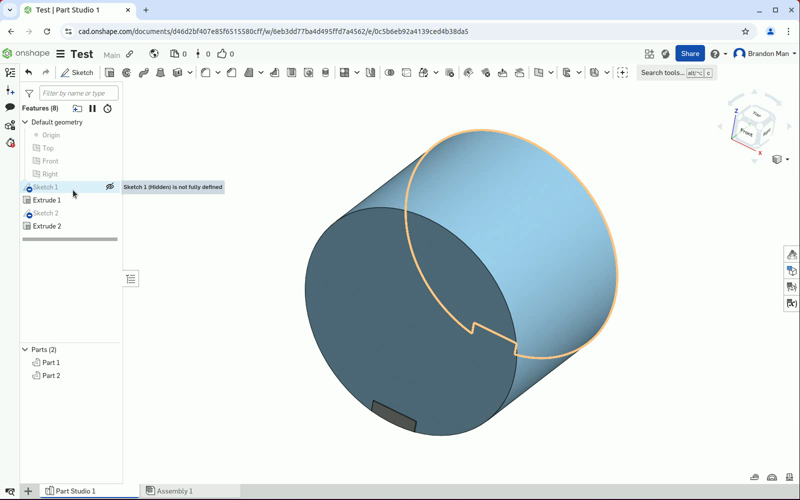
click(73, 189)